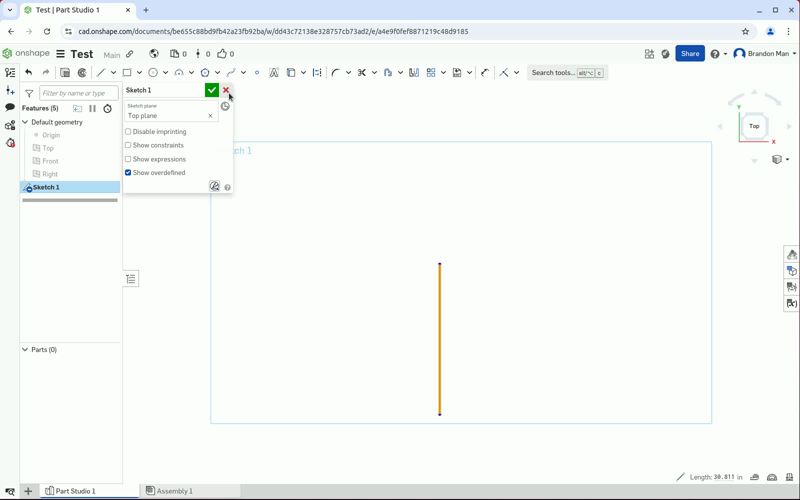
key(shift+h)
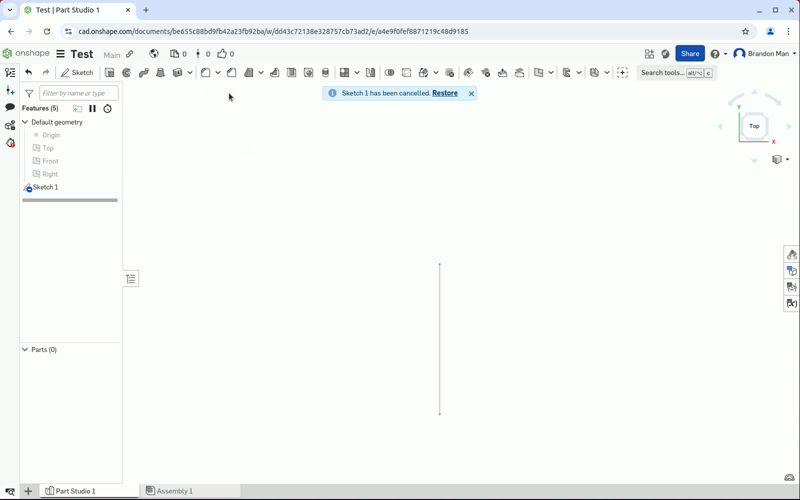
key(shift+s)
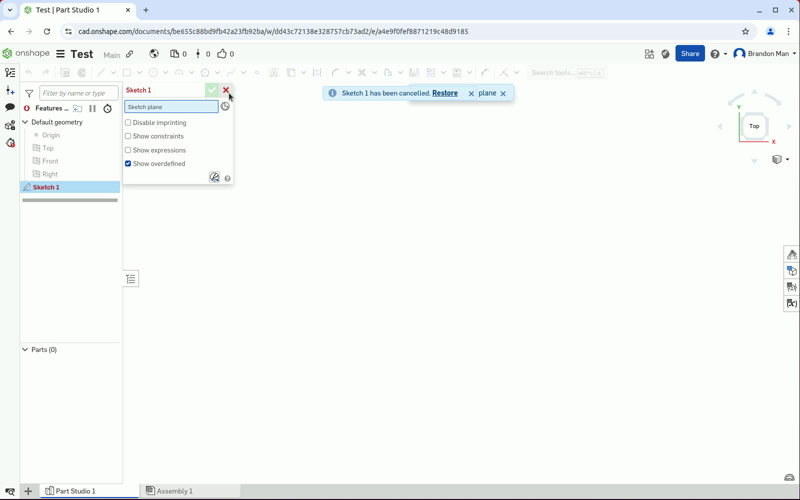
mouse_move(73, 150)
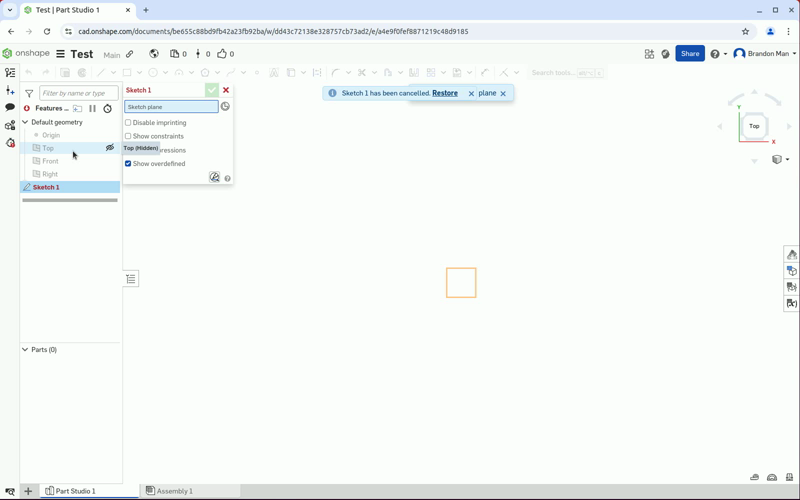
click(73, 150)
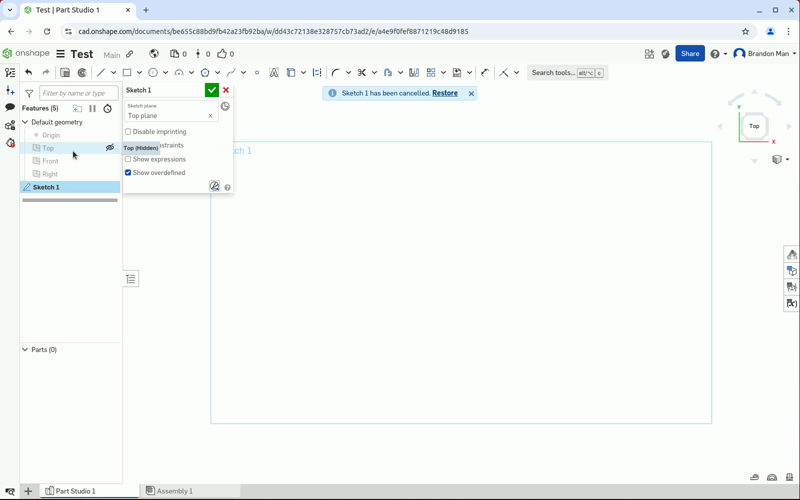
mouse_move(73, 352)
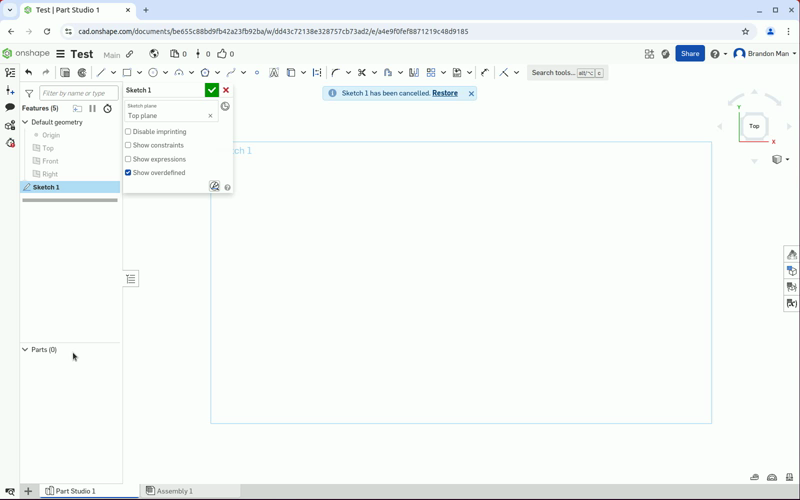
key(y)
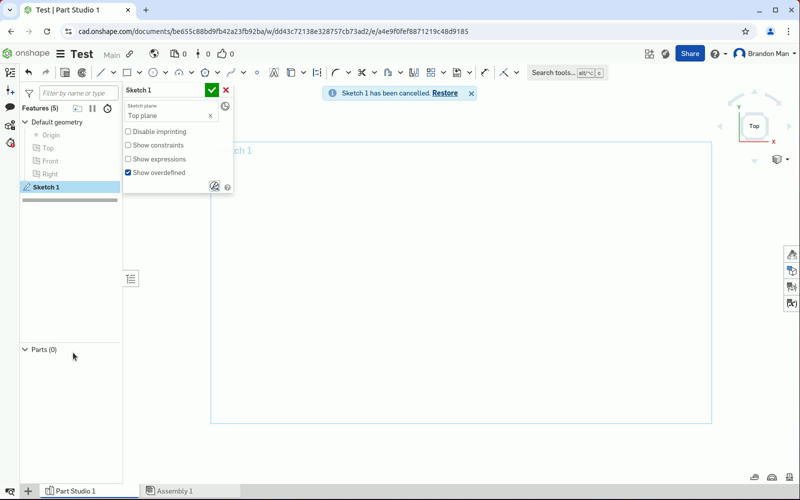
key(l)
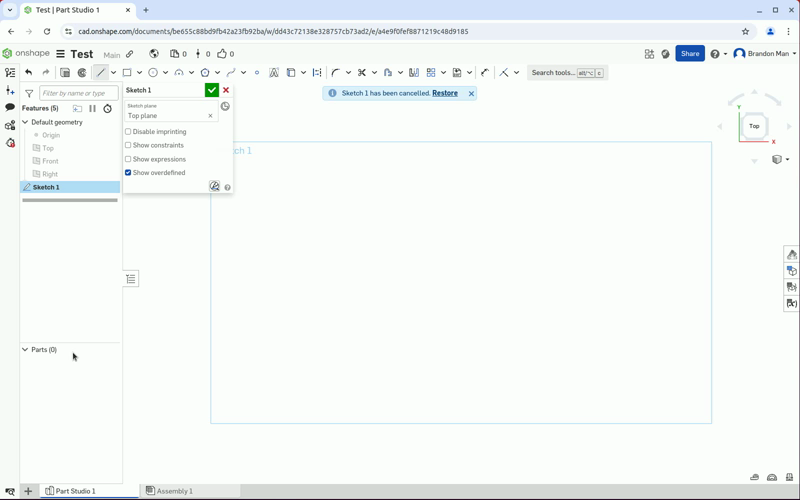
key_down(shift)
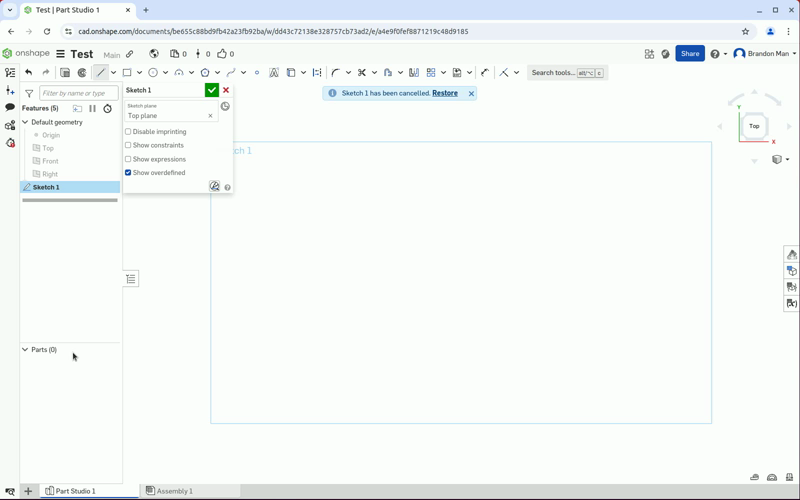
mouse_move(389, 384)
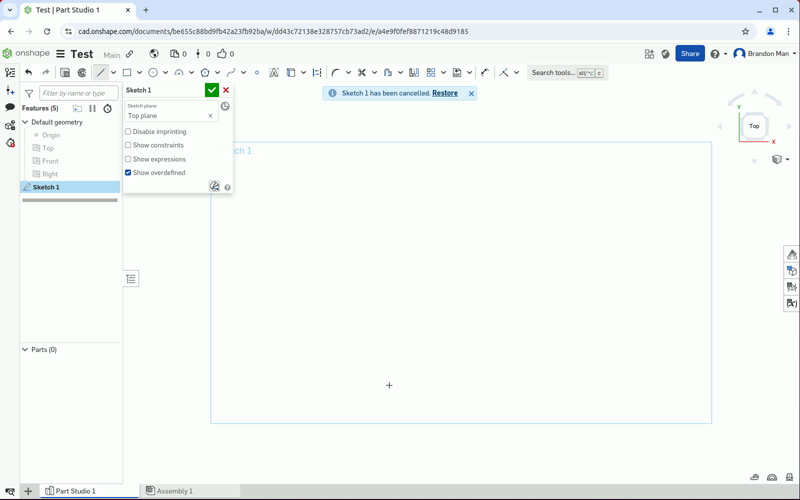
click(389, 384)
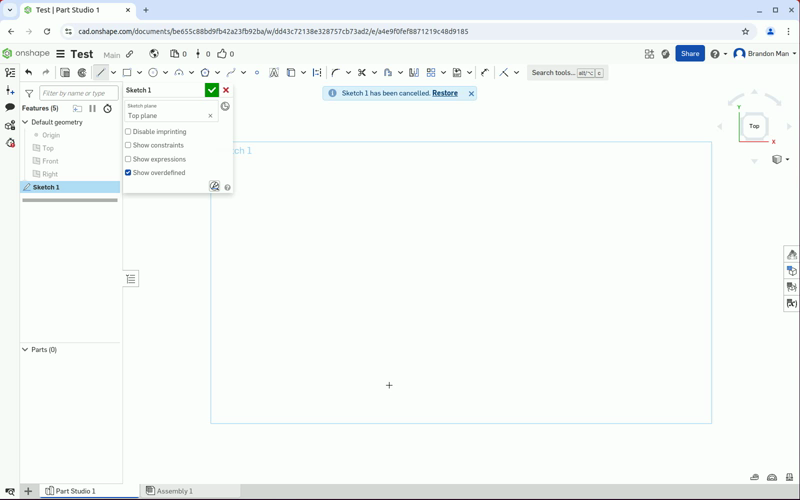
key_up(shift)
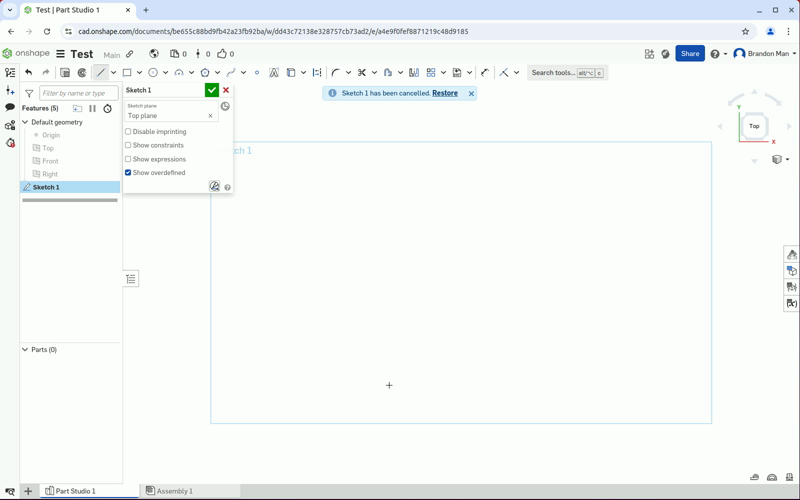
key_down(shift)
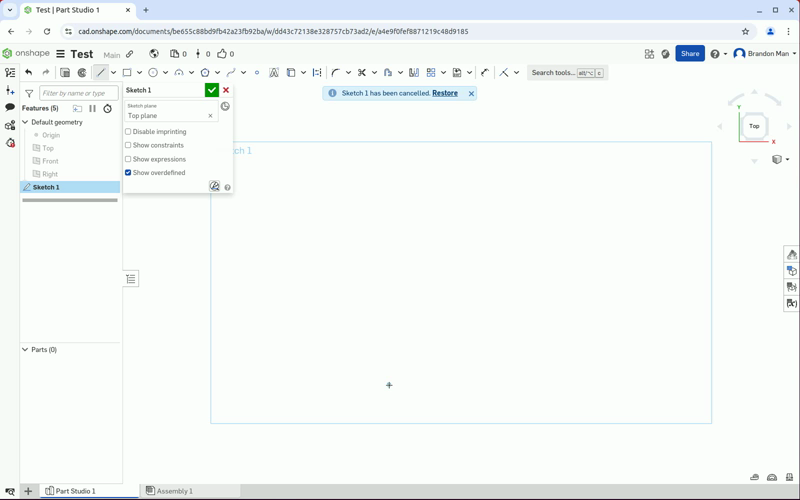
mouse_move(572, 384)
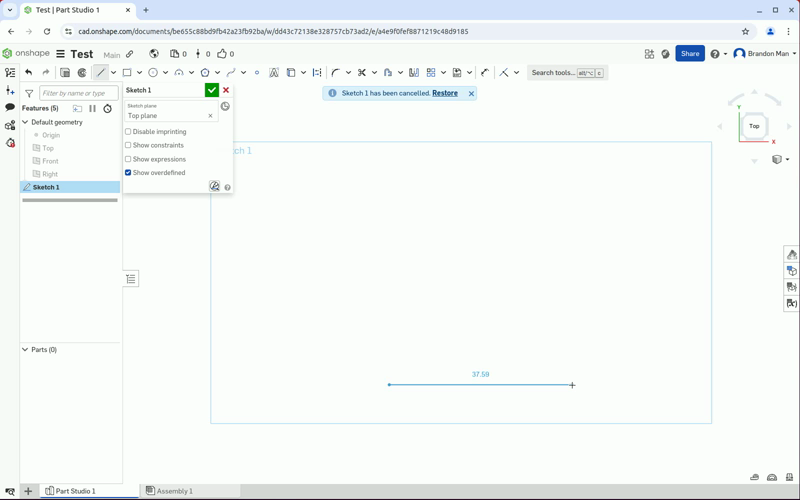
click(572, 384)
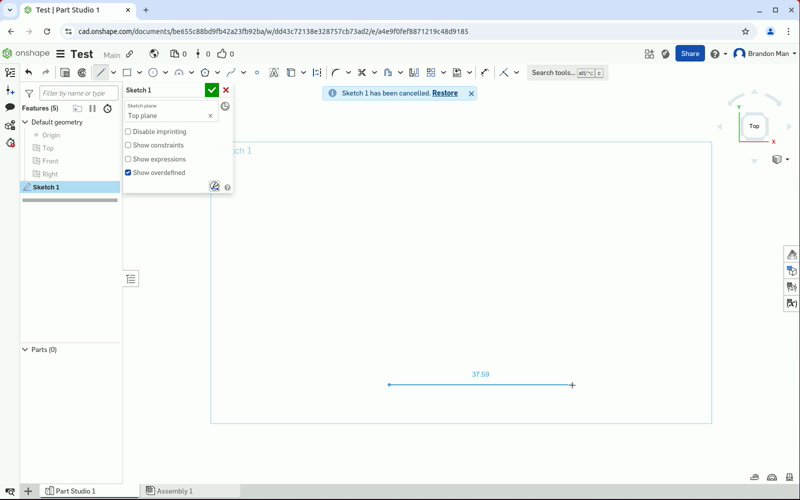
key_up(shift)
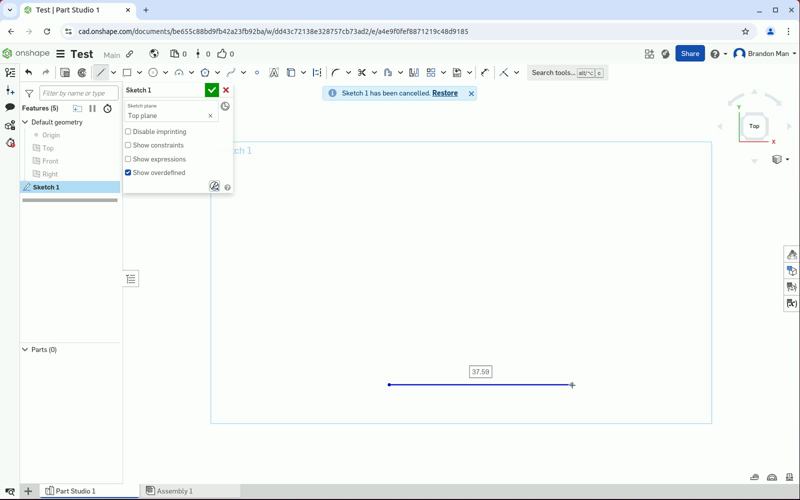
key_down(shift)
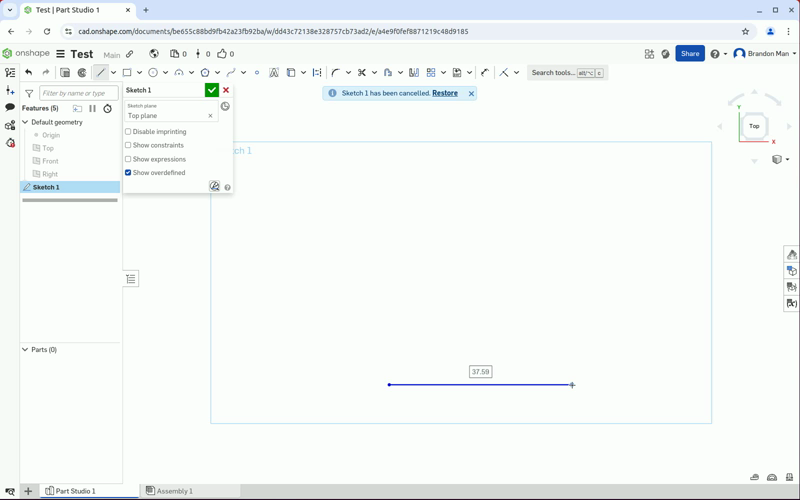
mouse_move(572, 222)
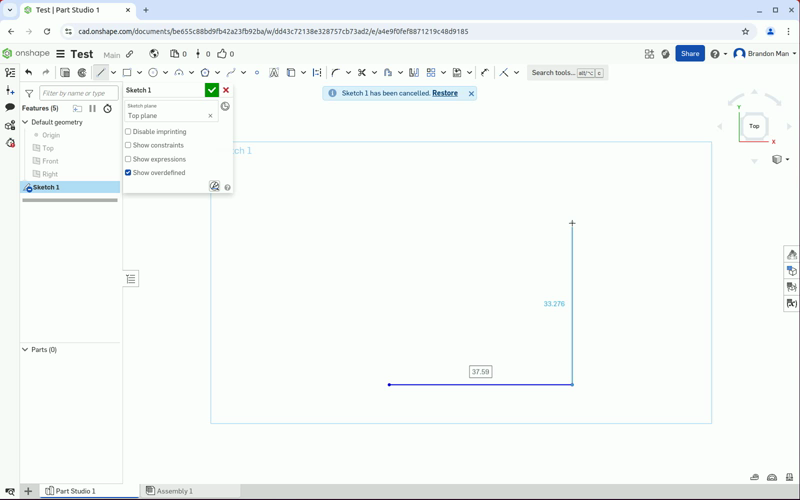
click(572, 222)
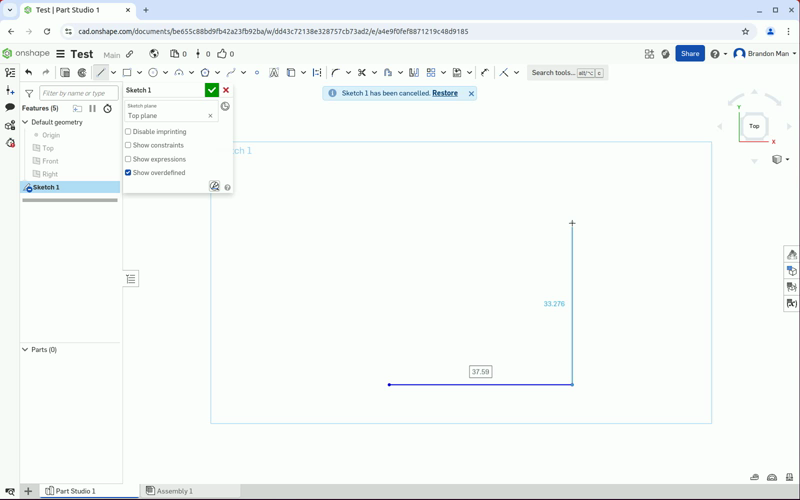
key_up(shift)
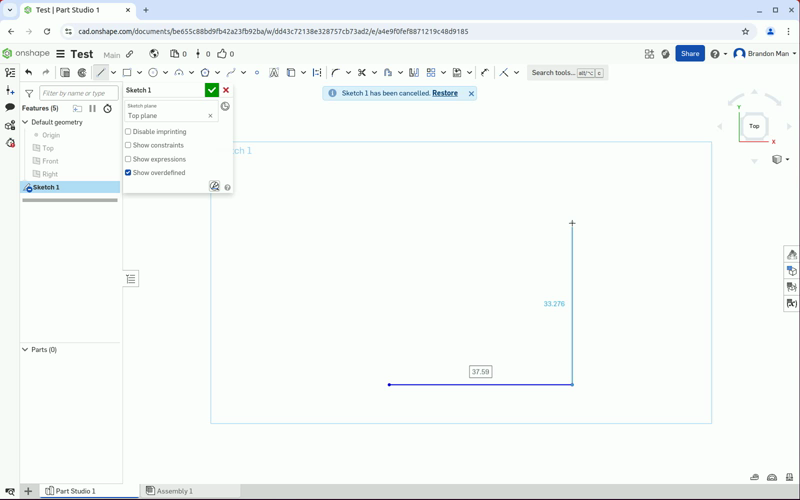
key_down(shift)
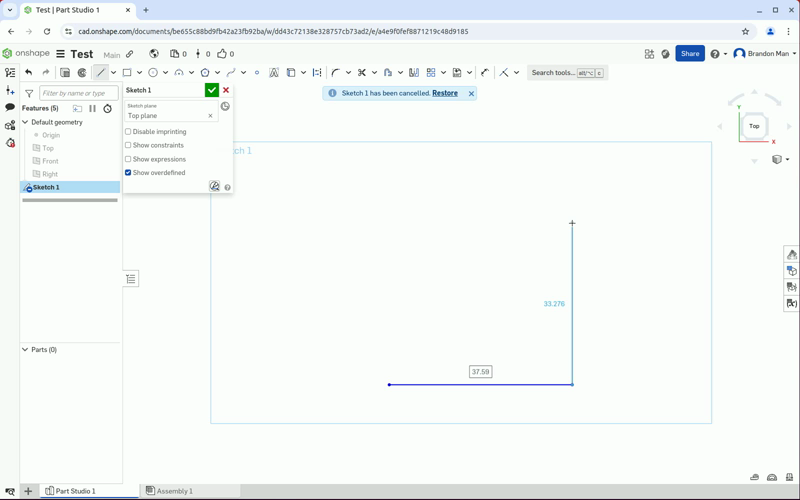
mouse_move(389, 222)
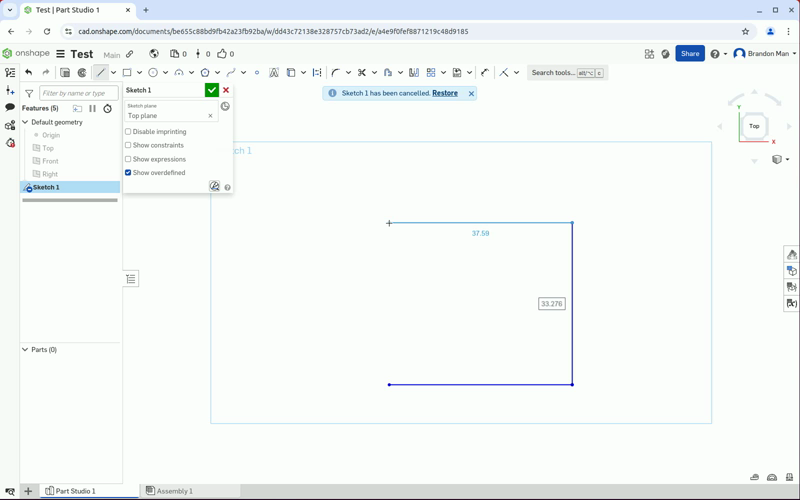
click(389, 222)
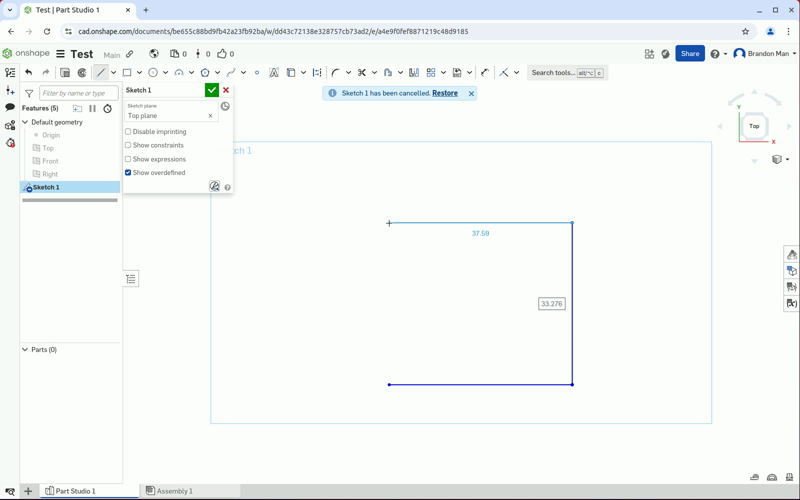
key_up(shift)
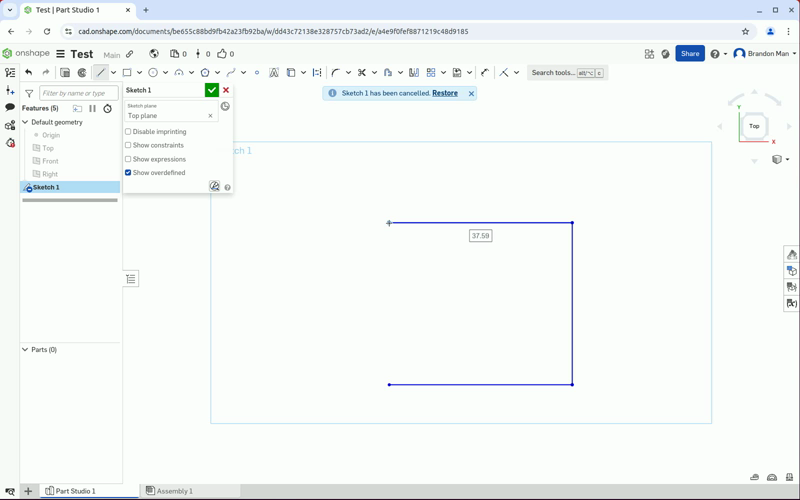
key_down(shift)
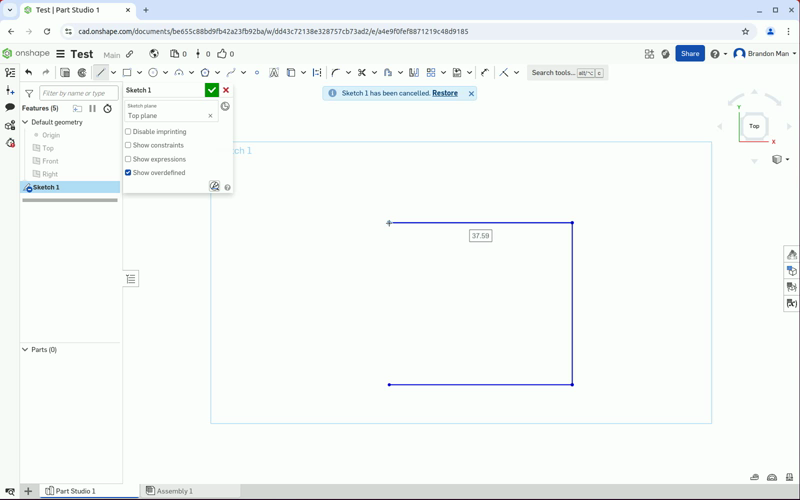
mouse_move(389, 384)
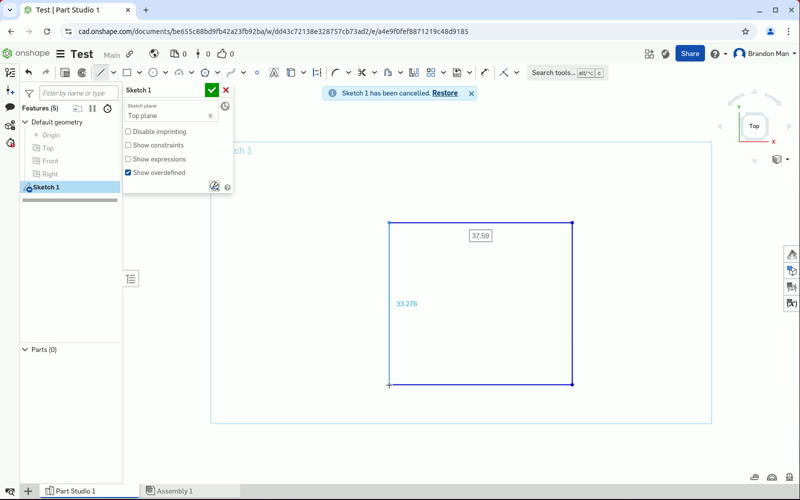
key_up(shift)
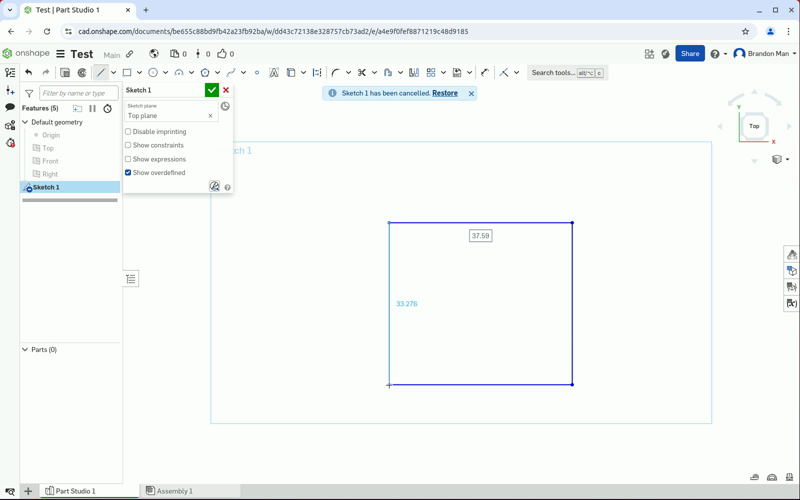
click(389, 384)
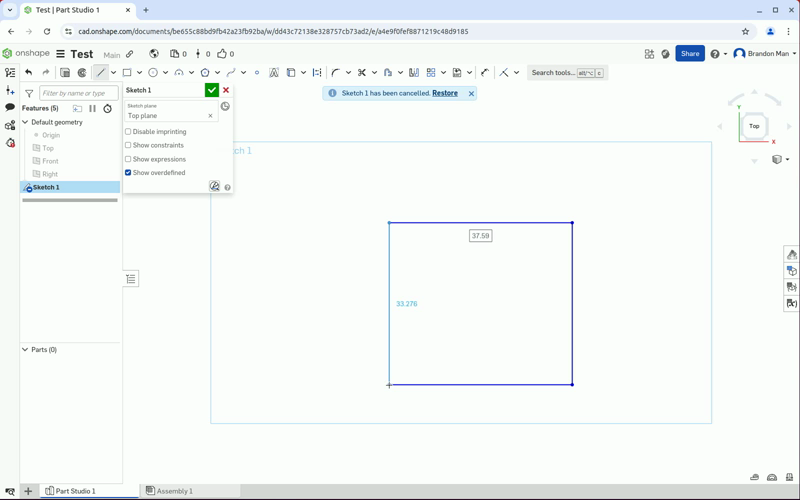
key(esc)
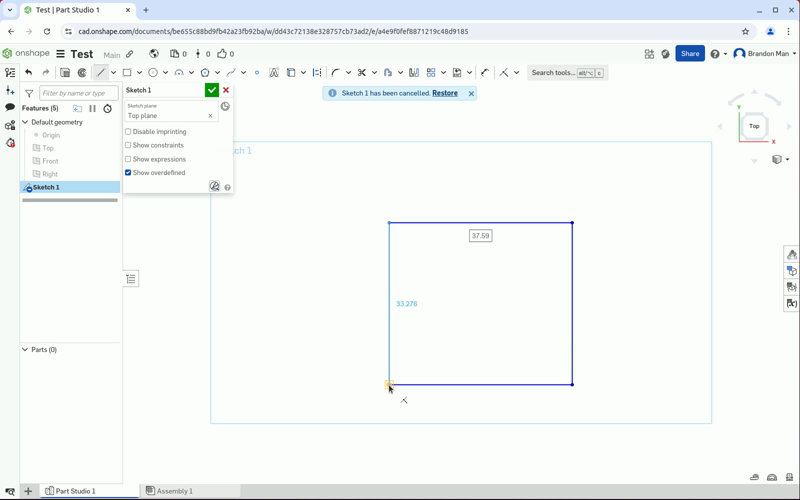
mouse_move(471, 274)
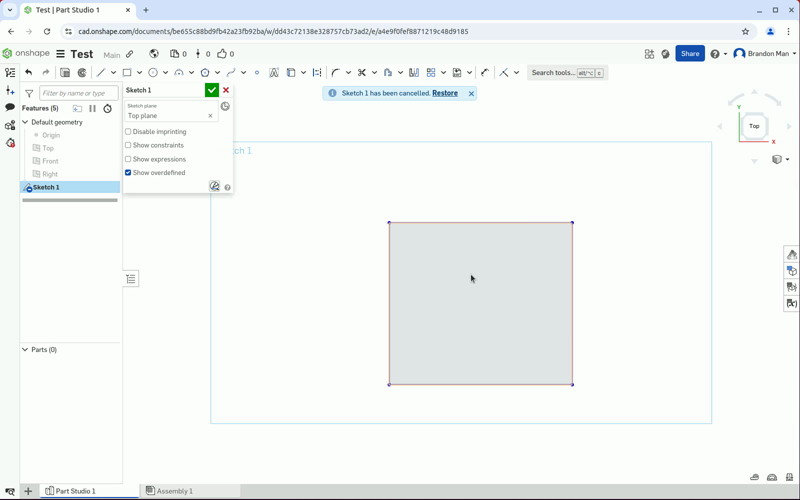
click(471, 274)
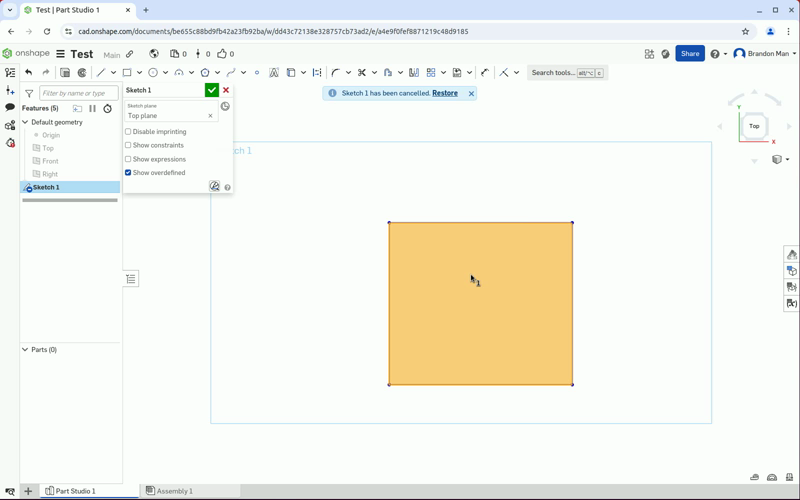
mouse_move(73, 352)
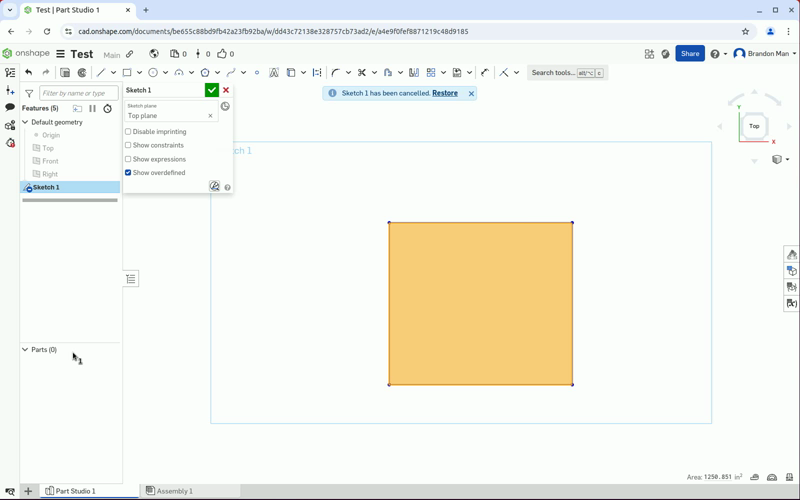
key(shift+y)
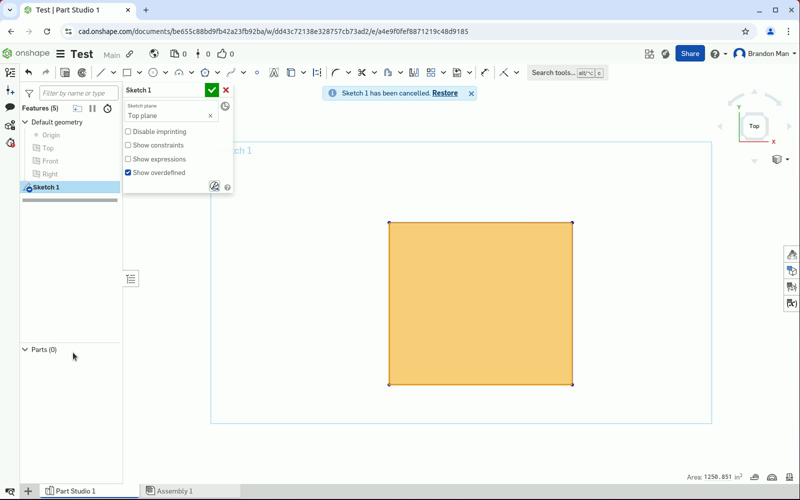
key(shift+e)
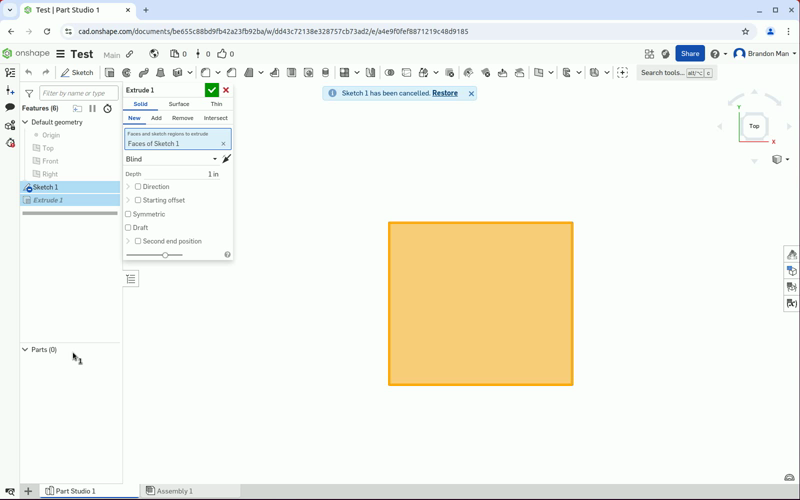
mouse_move(143, 106)
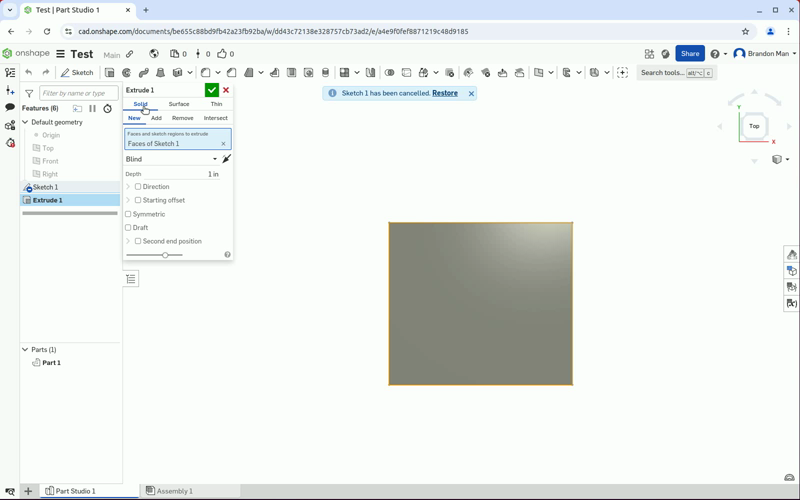
click(143, 106)
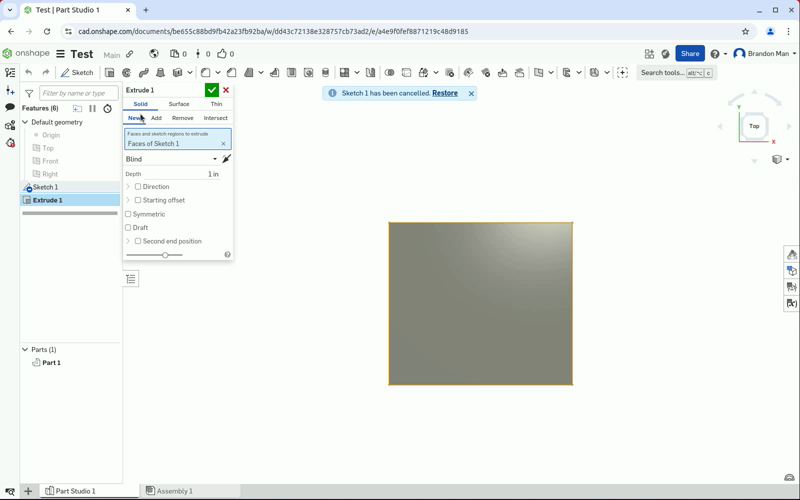
mouse_move(137, 120)
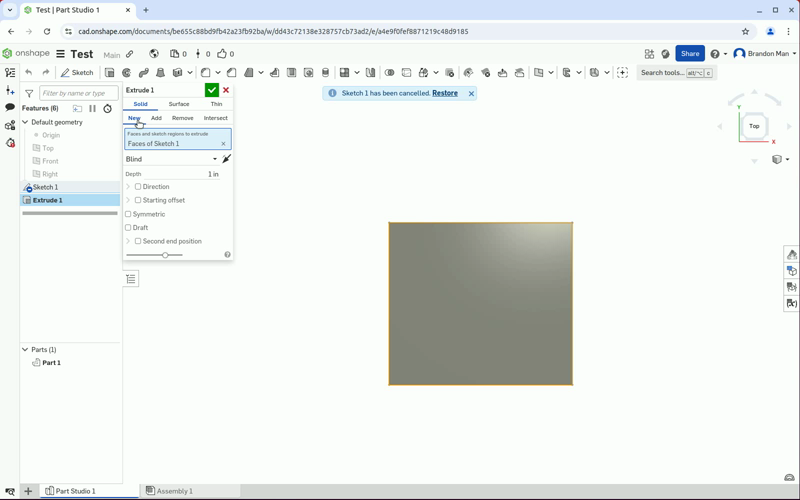
click(137, 120)
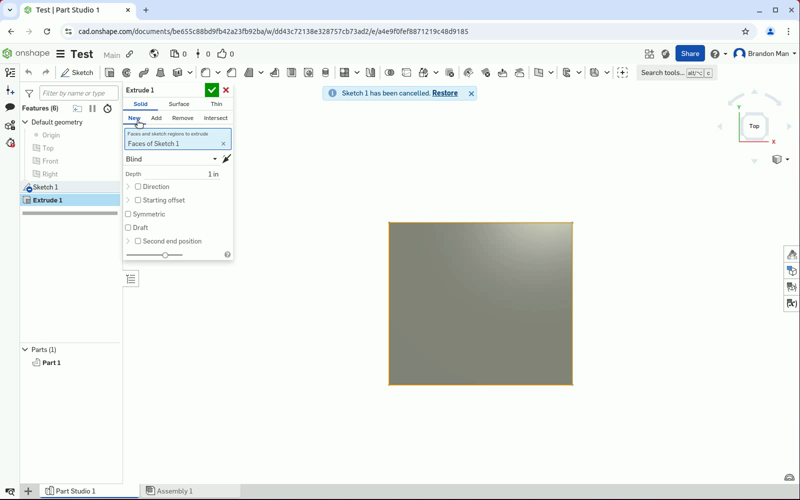
key(tab, 4)
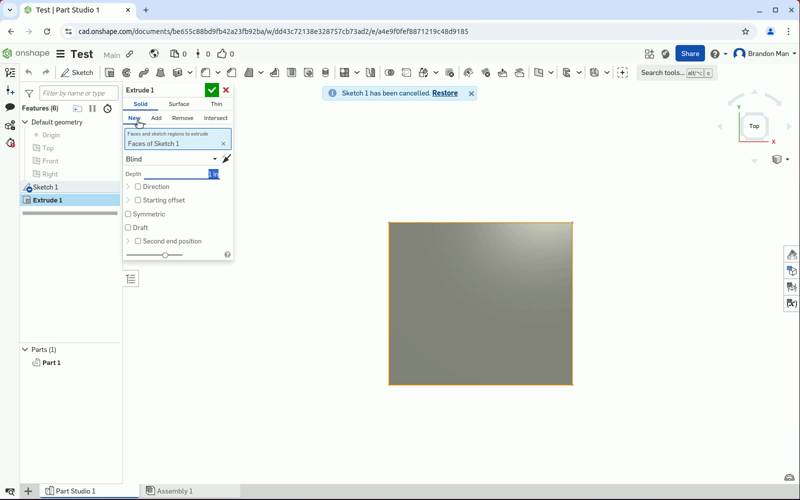
text(12.517)
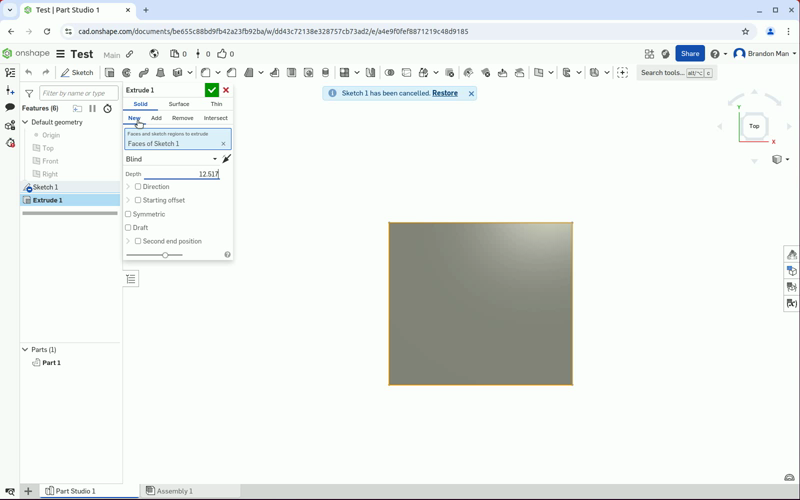
key(enter)
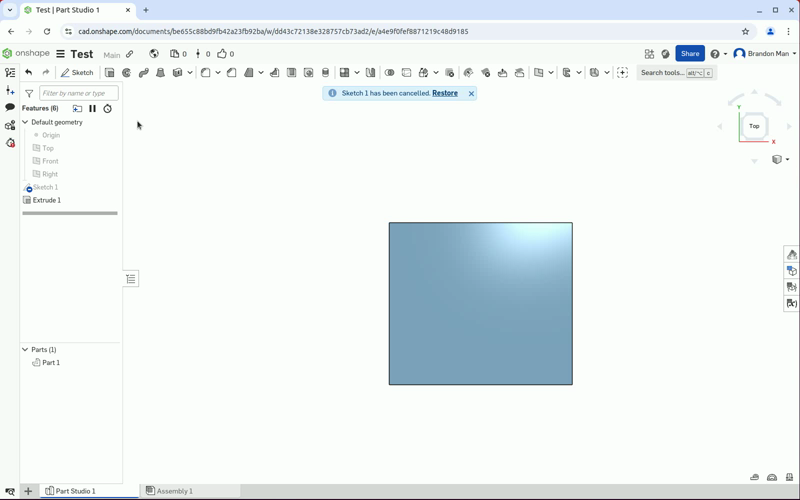
key(shift+h)
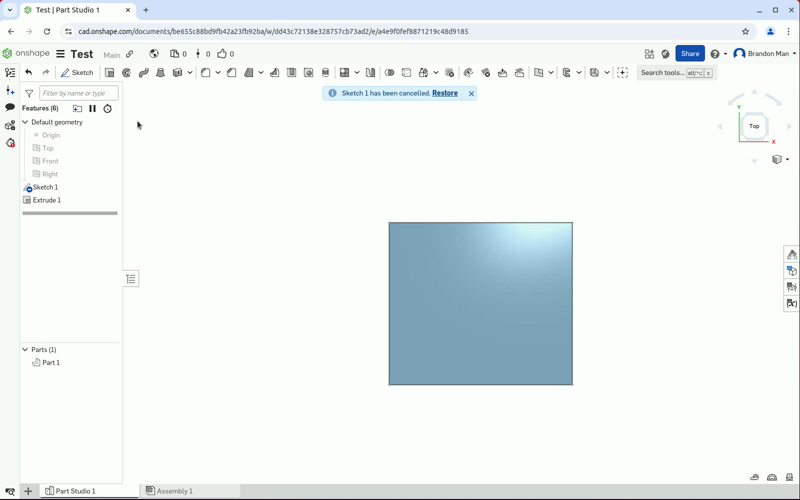
key(shift+h)
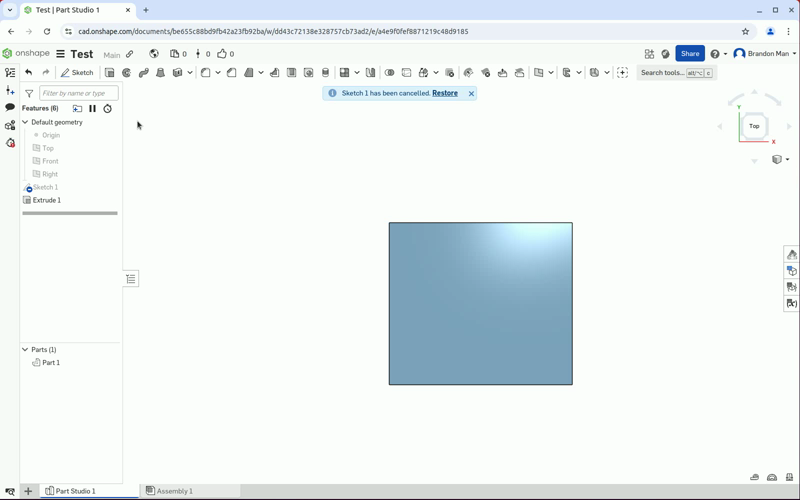
mouse_move(73, 189)
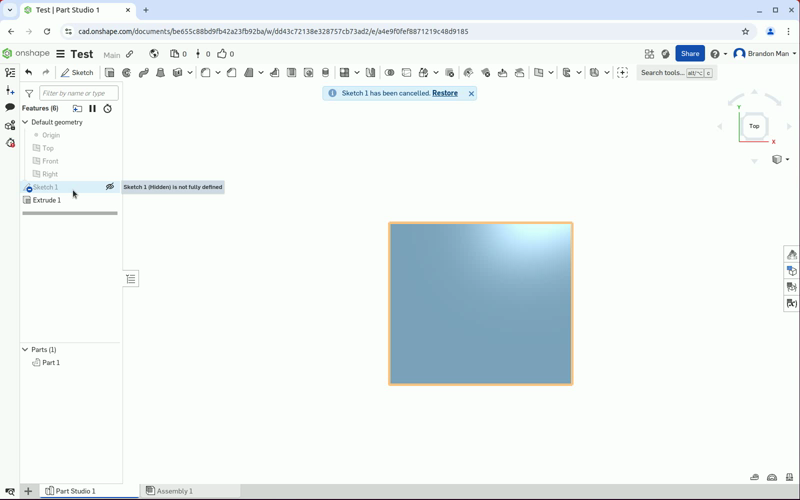
click(73, 189)
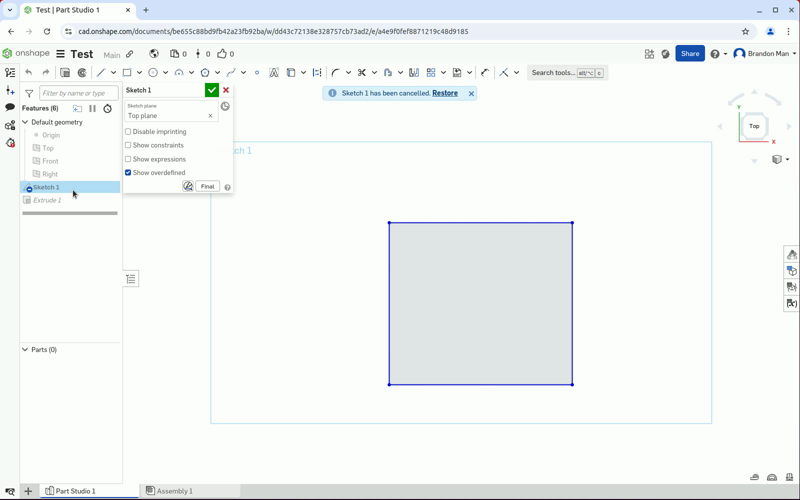
mouse_move(229, 92)
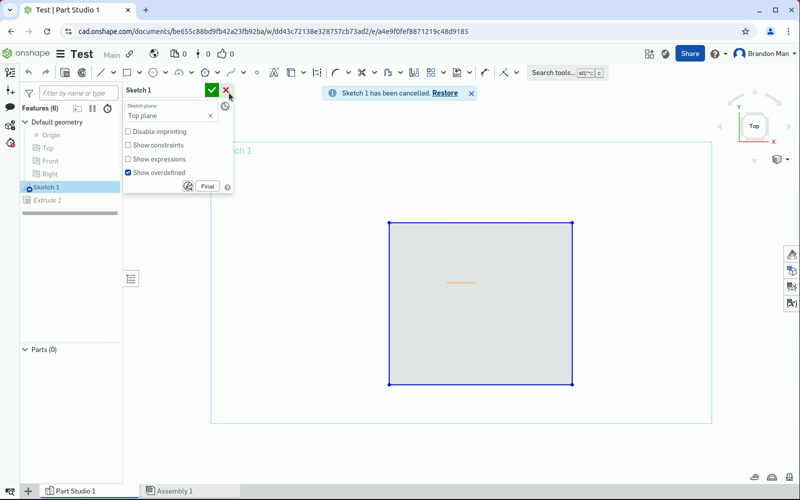
click(229, 92)
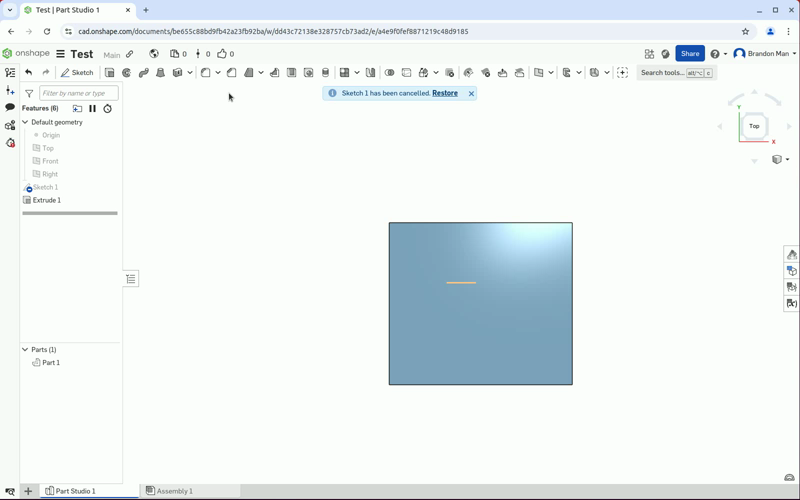
mouse_move(541, 75)
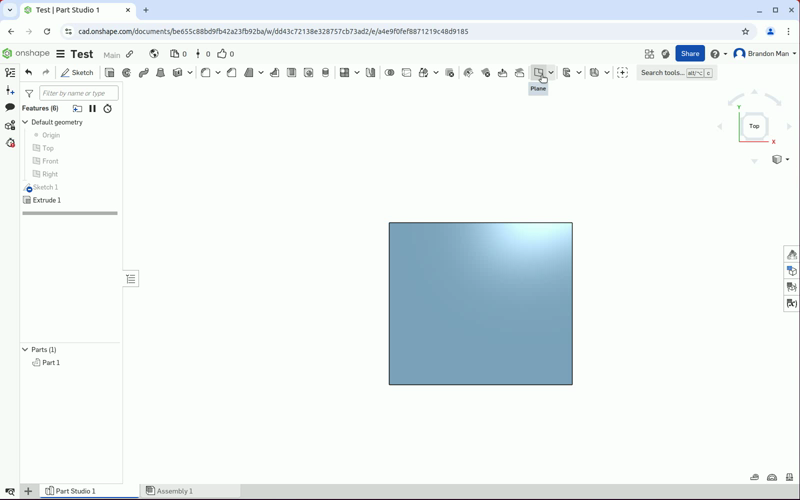
click(541, 75)
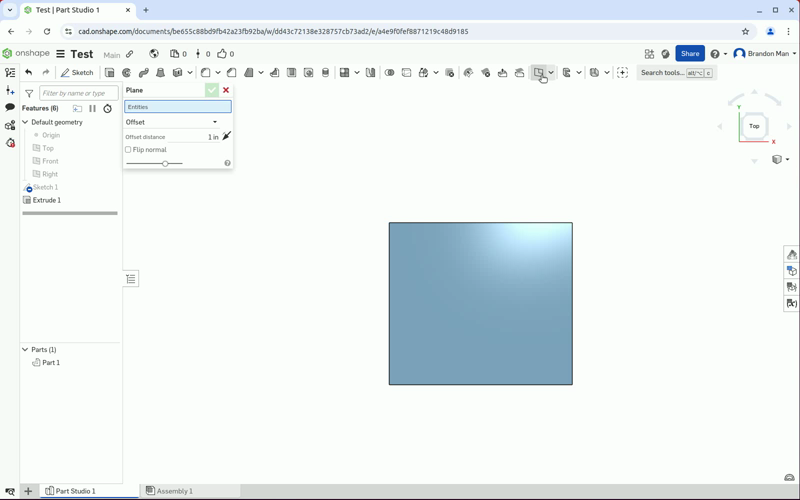
mouse_move(73, 150)
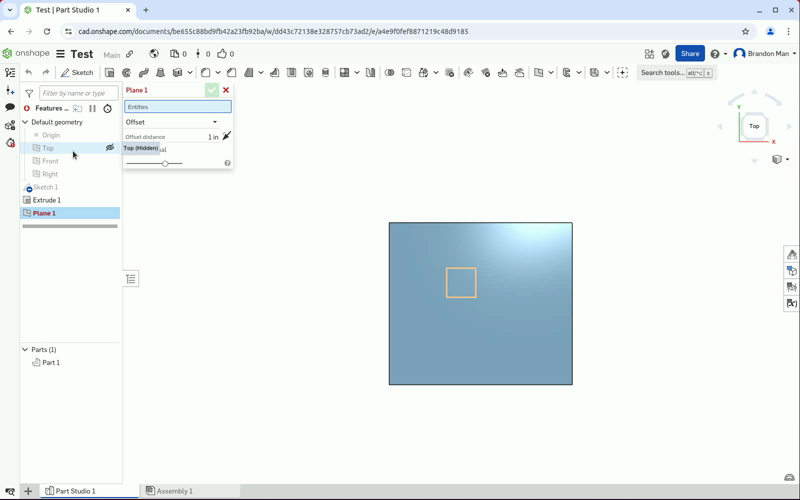
click(73, 150)
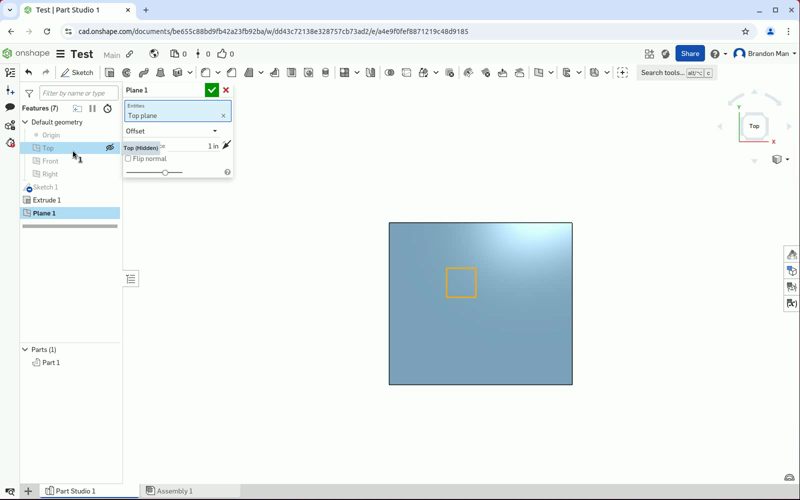
key(tab, 2)
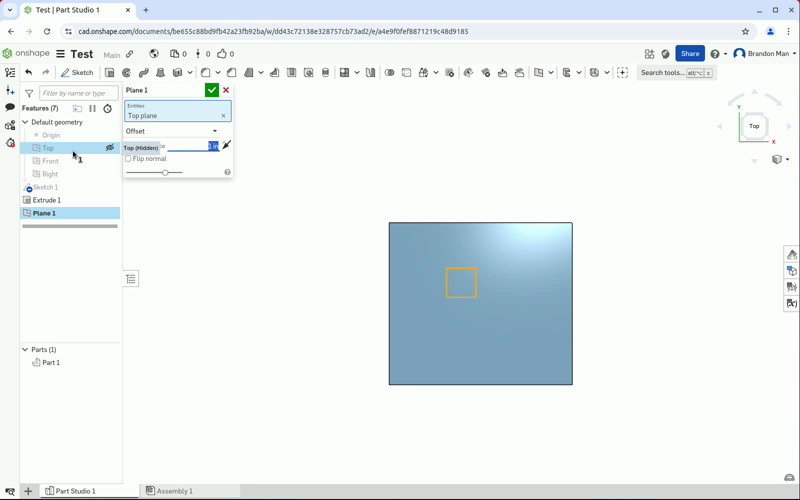
text(12.509)
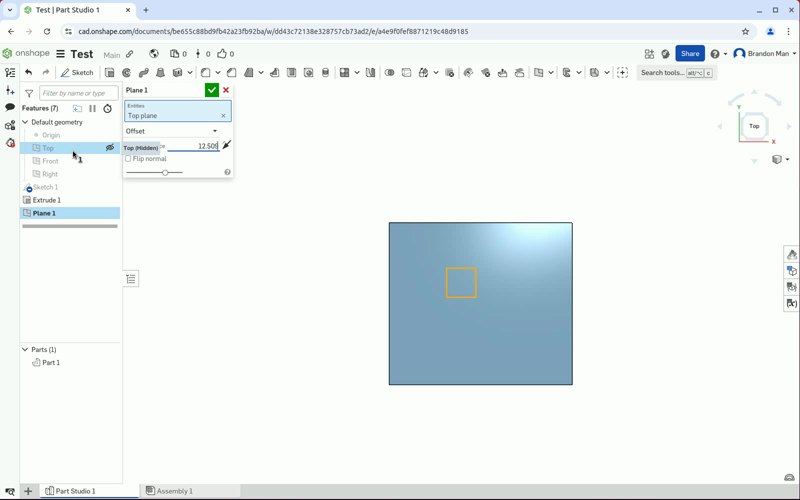
key(enter, 2)
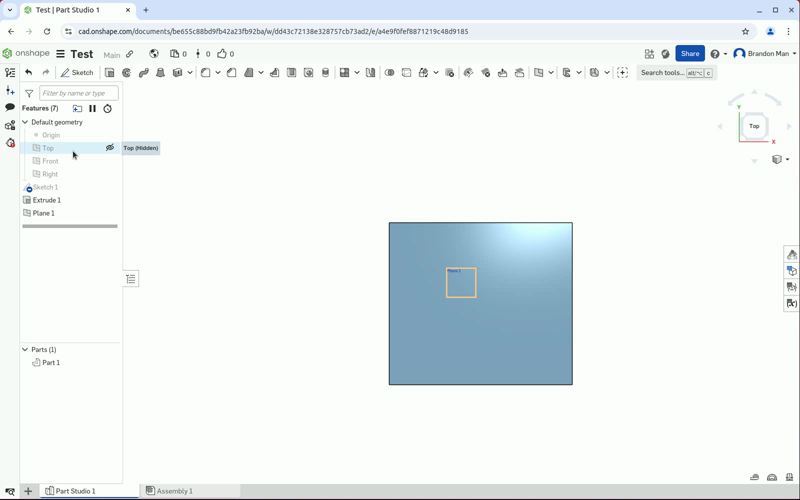
key(shift+s)
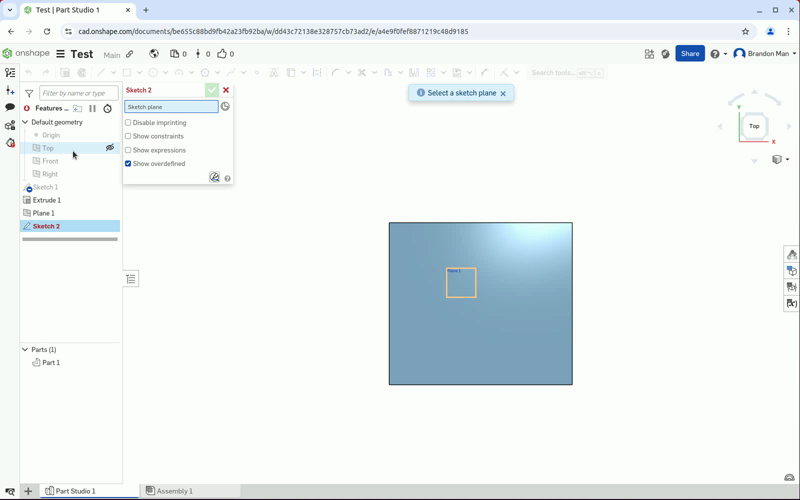
mouse_move(73, 215)
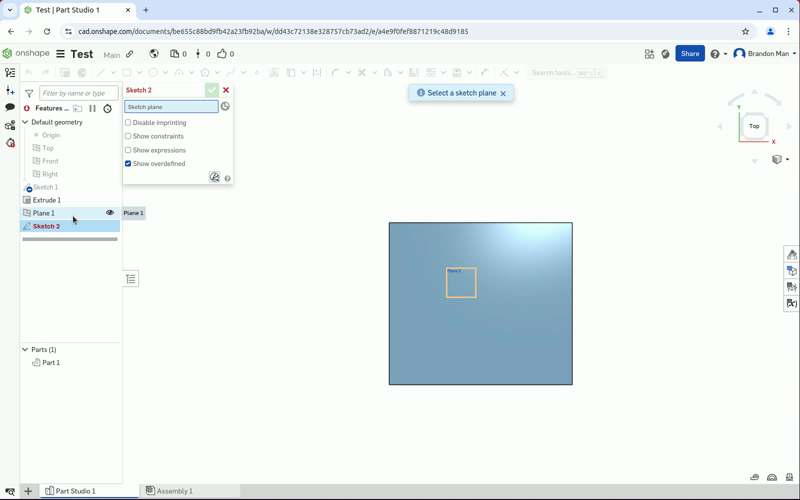
click(73, 215)
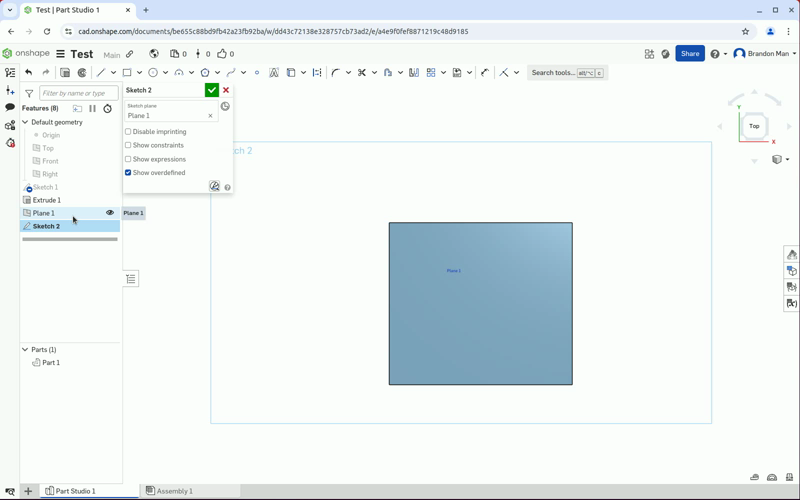
mouse_move(73, 352)
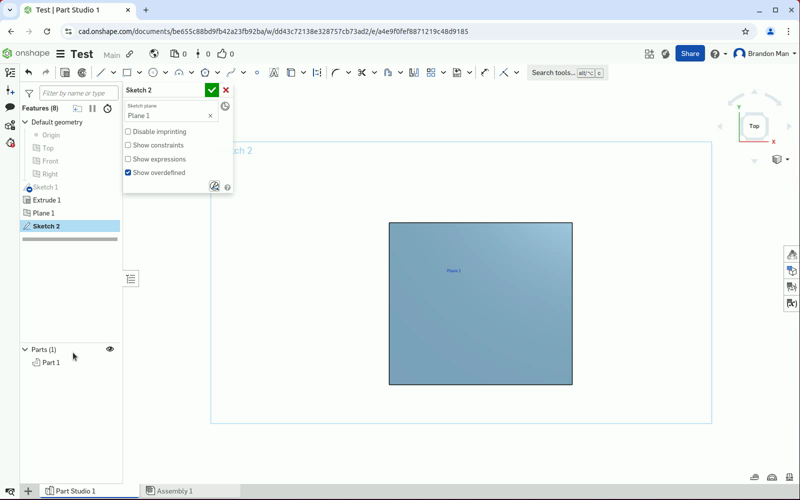
key(y)
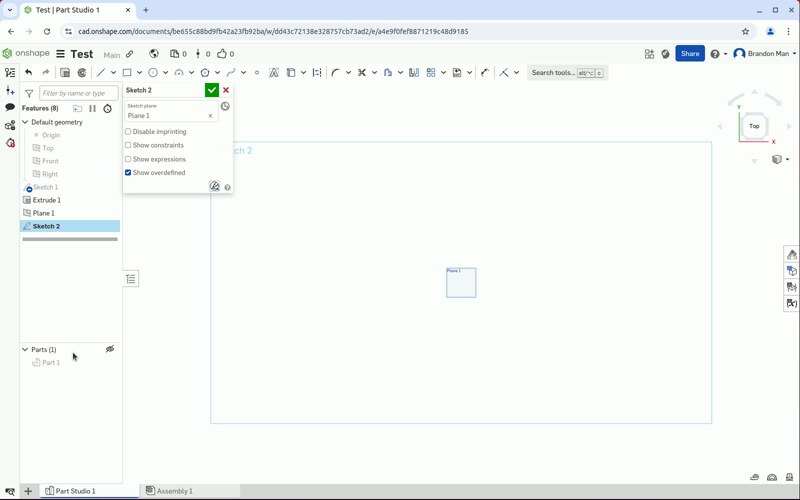
key(l)
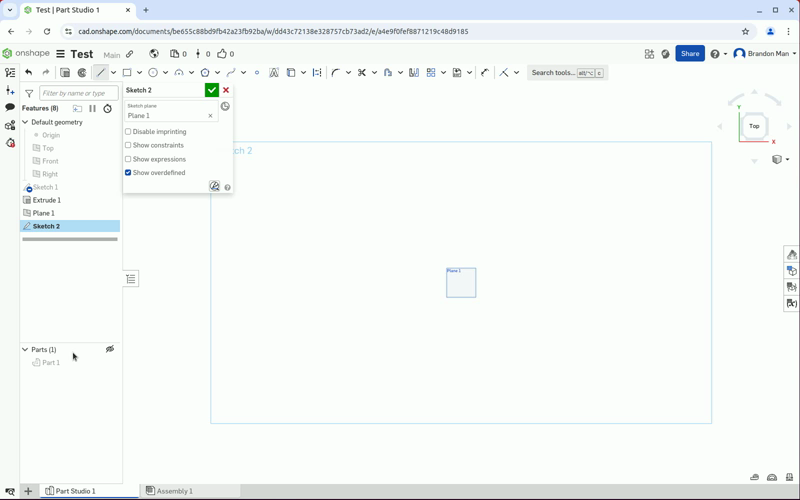
key_down(shift)
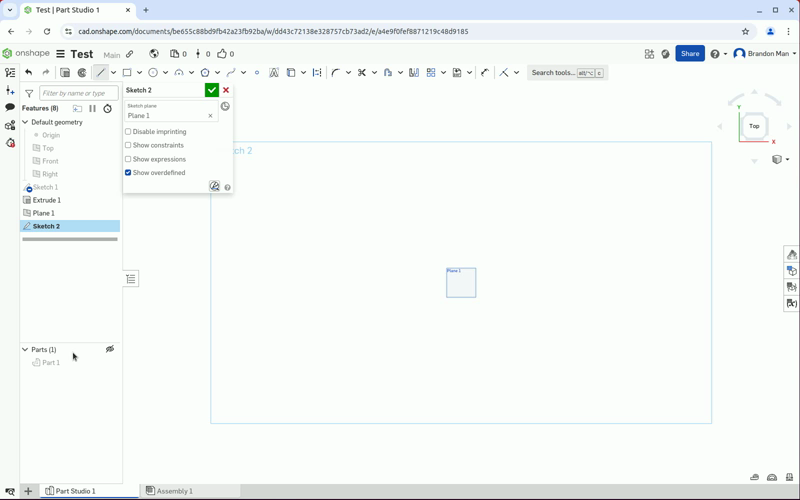
mouse_move(425, 355)
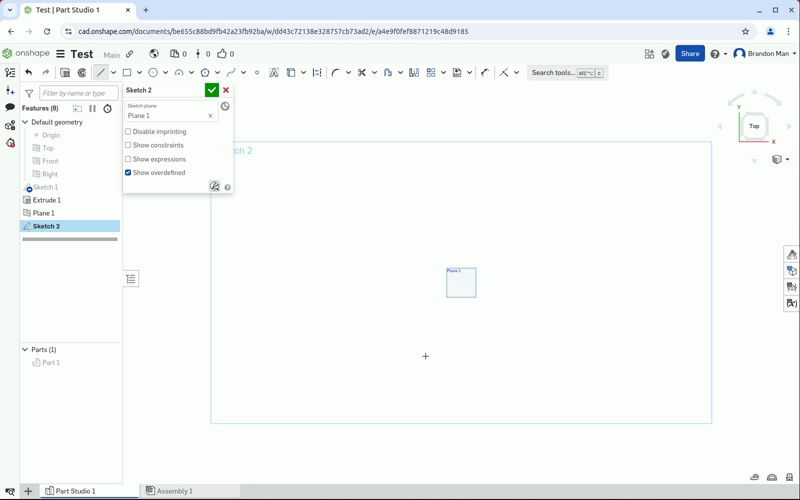
click(425, 355)
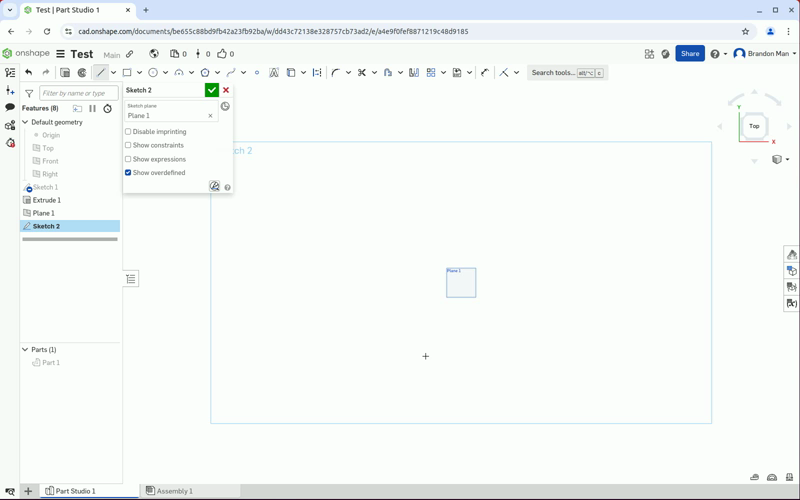
key_up(shift)
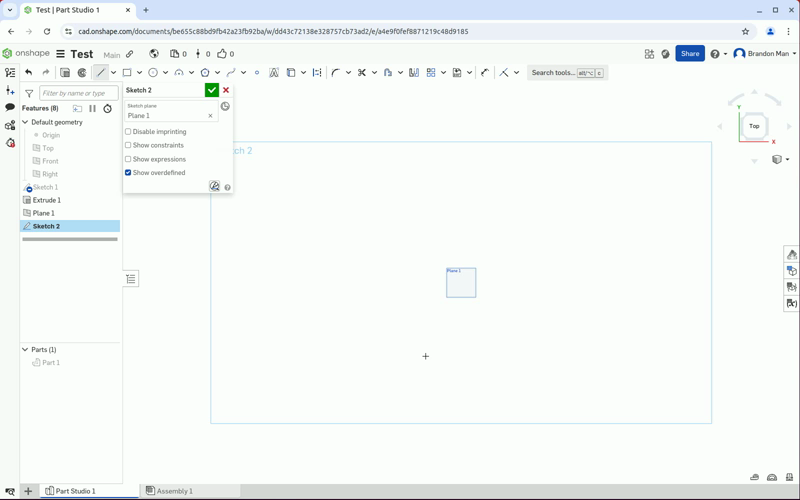
key_down(shift)
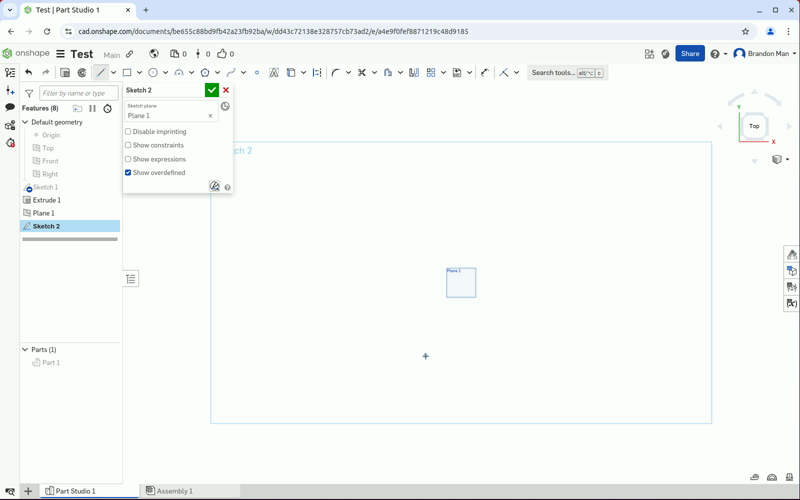
mouse_move(455, 355)
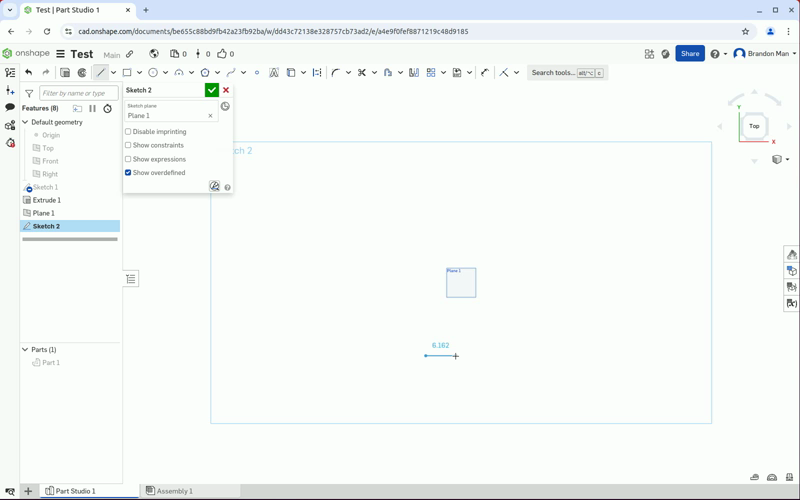
mouse_move(431, 355)
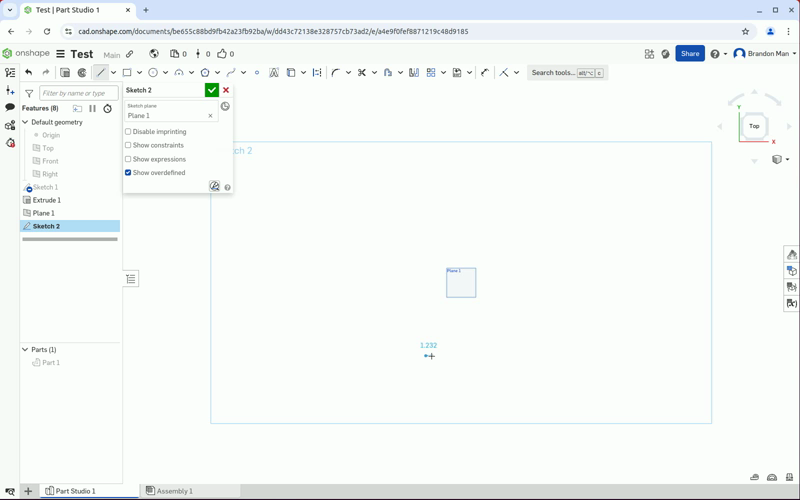
scroll(6)
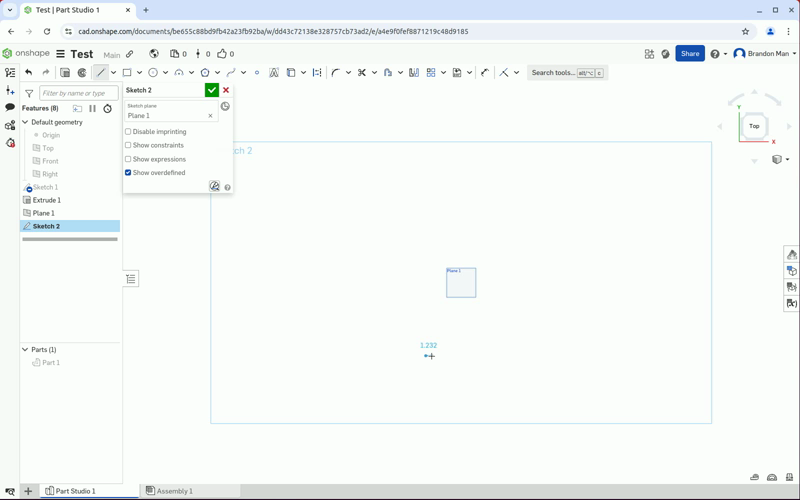
scroll(6)
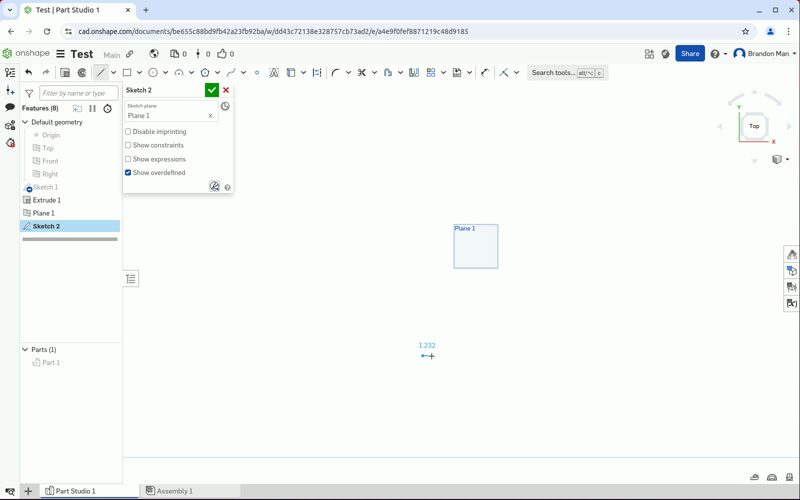
scroll(6)
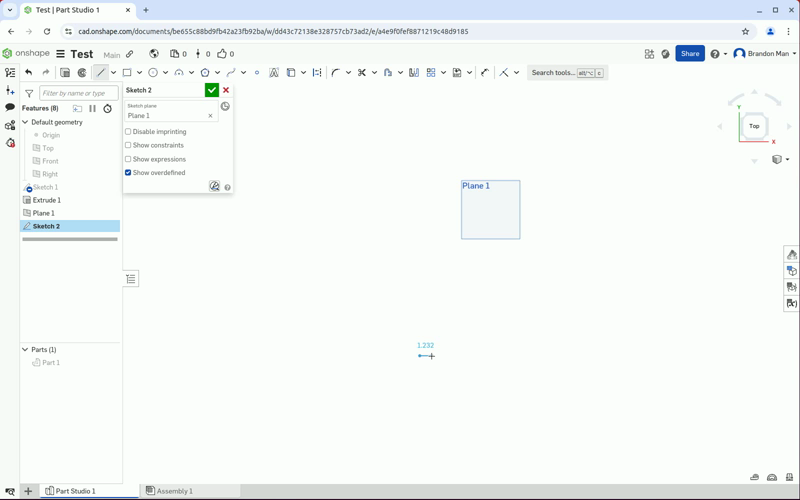
scroll(6)
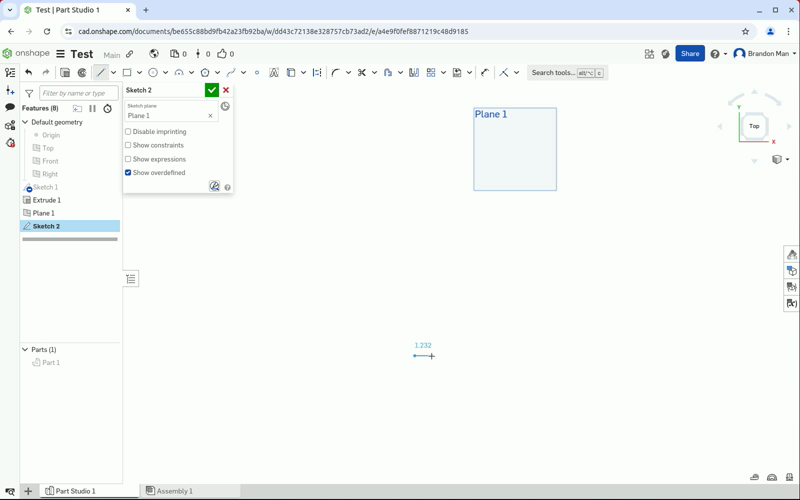
scroll(6)
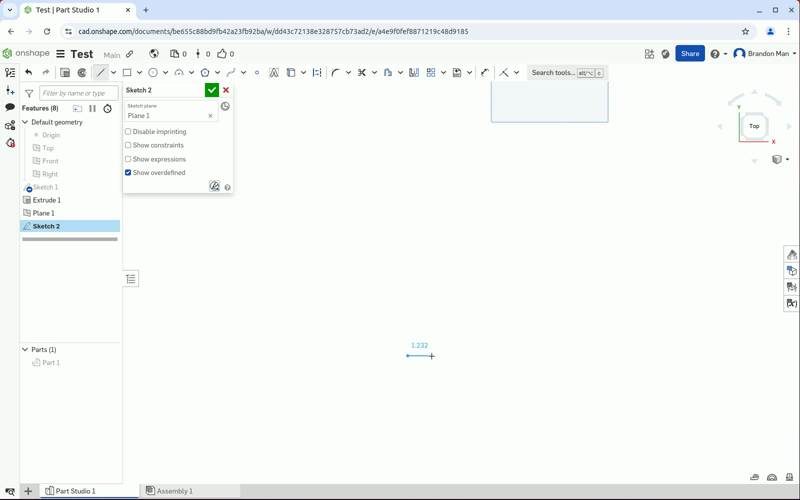
scroll(6)
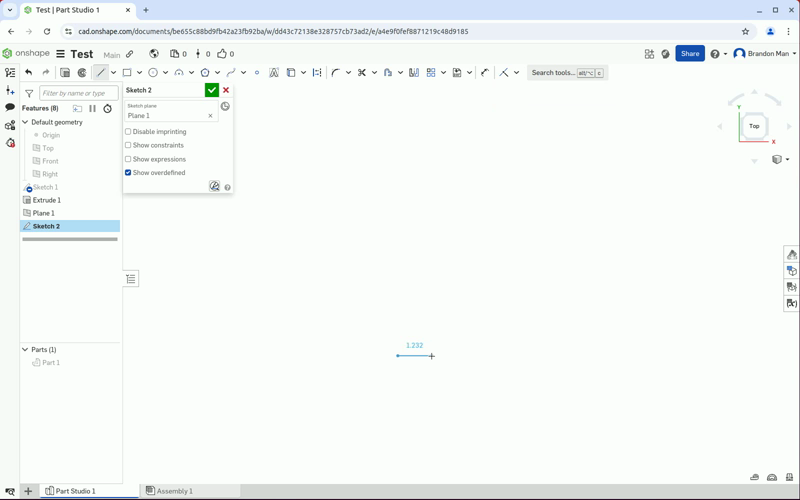
scroll(6)
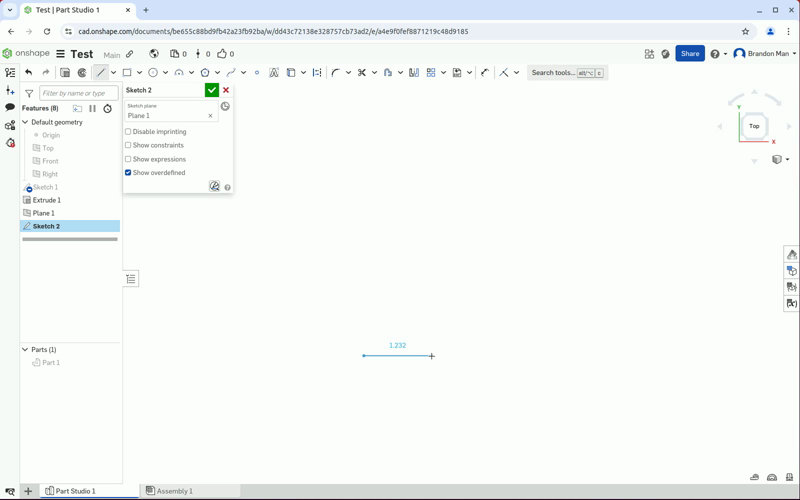
click(431, 355)
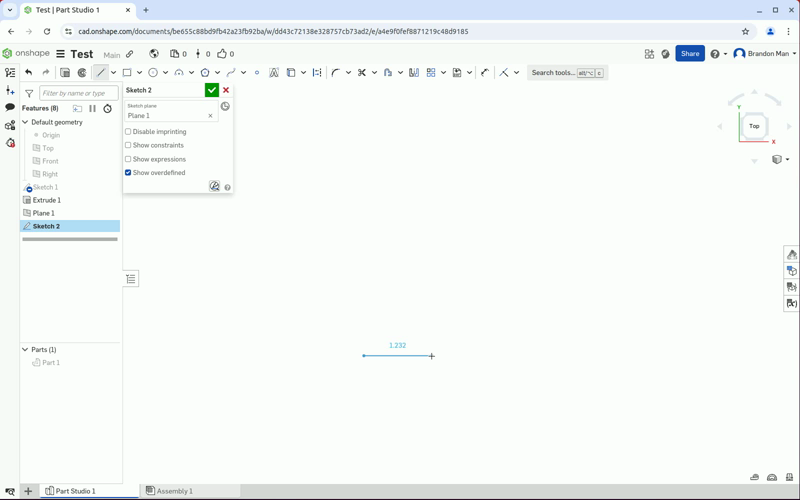
scroll(-6)
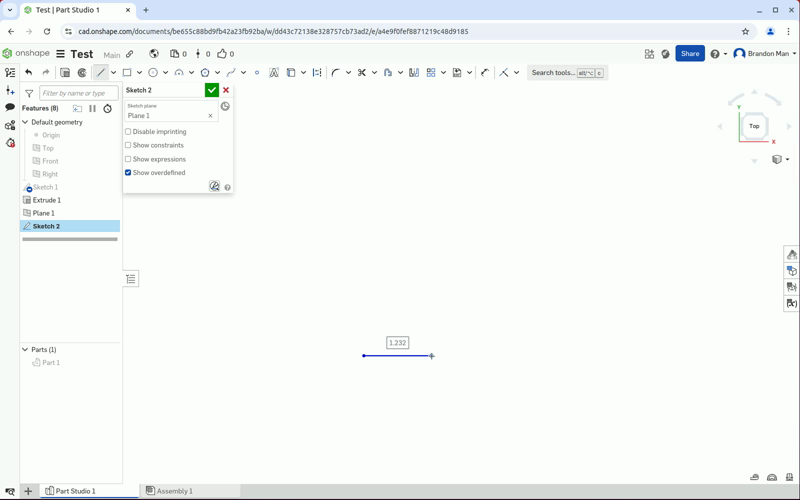
scroll(-6)
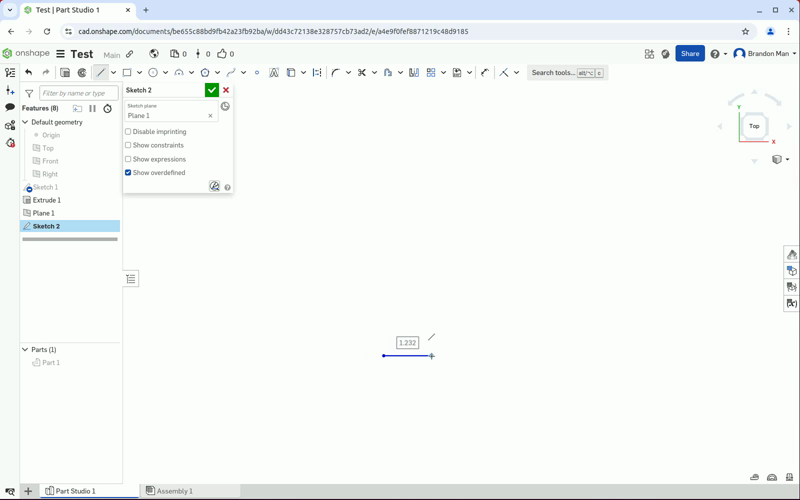
scroll(-6)
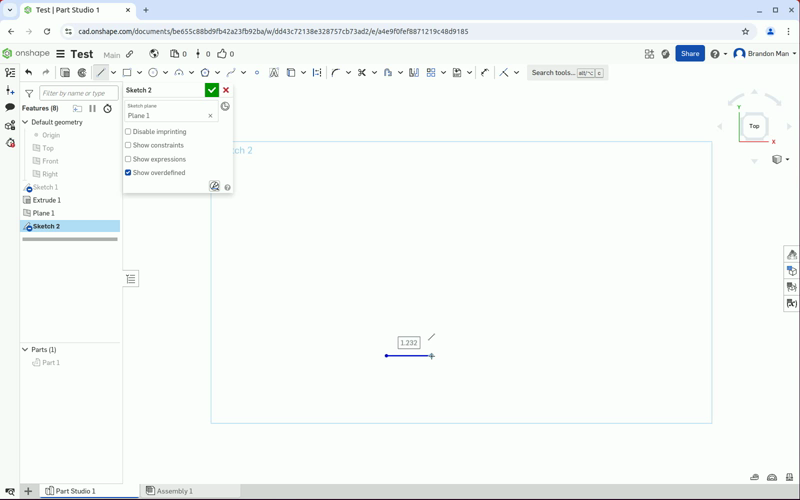
scroll(-6)
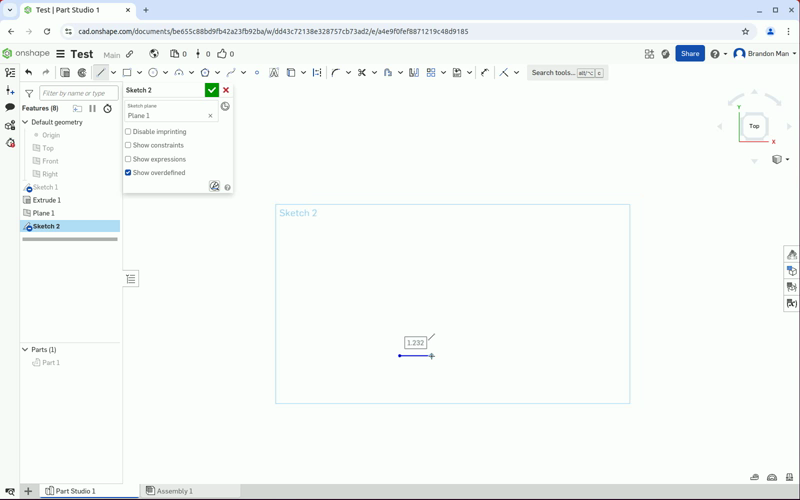
scroll(-6)
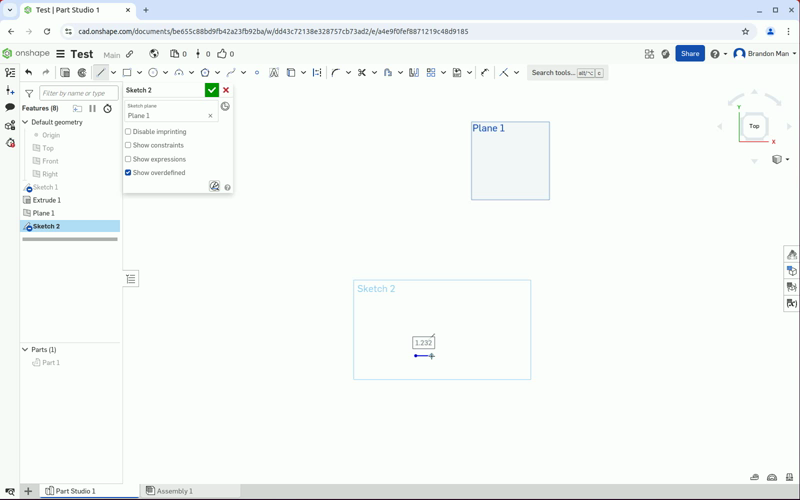
scroll(-6)
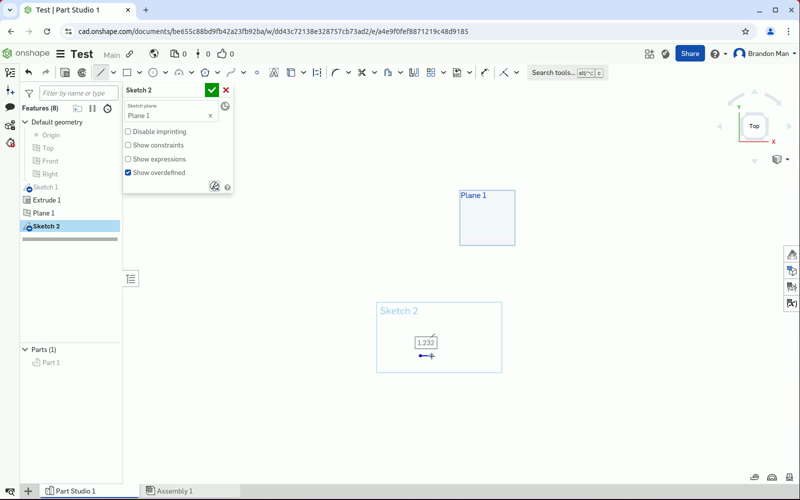
scroll(-6)
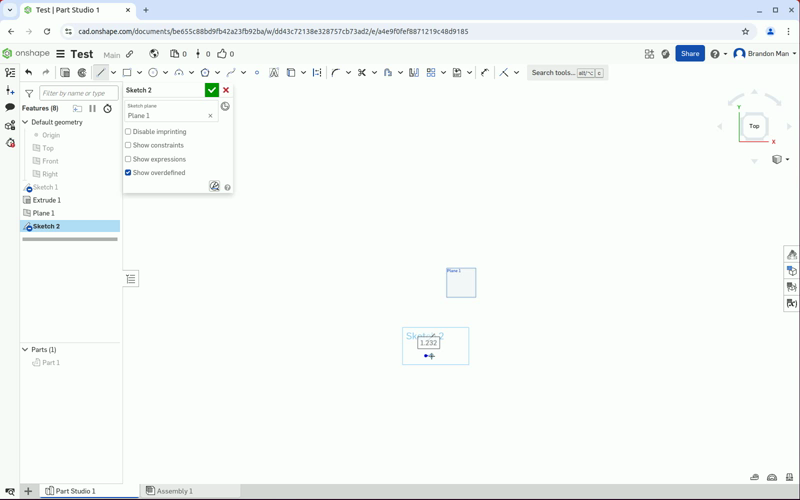
key_up(shift)
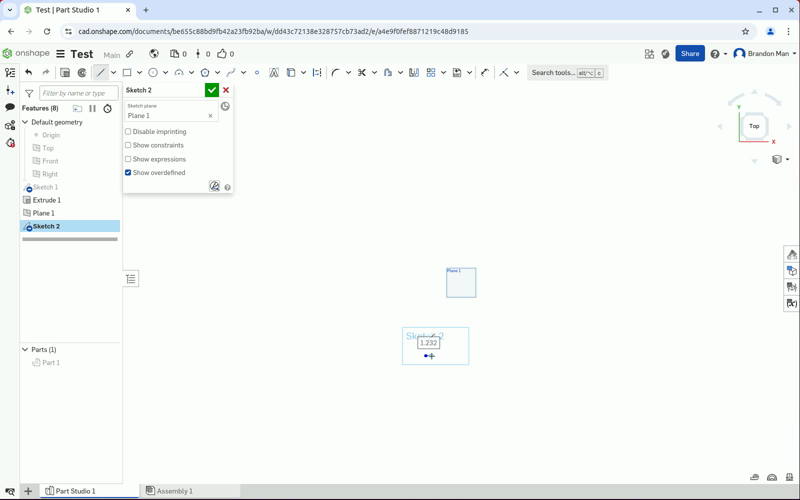
key_down(shift)
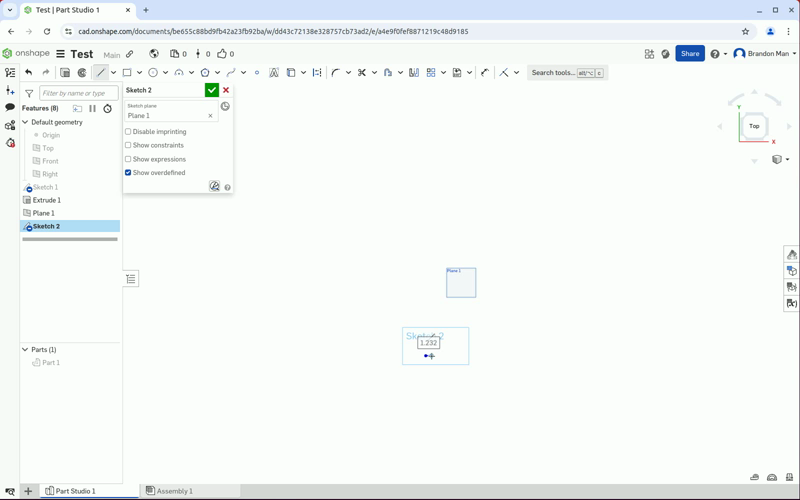
mouse_move(431, 261)
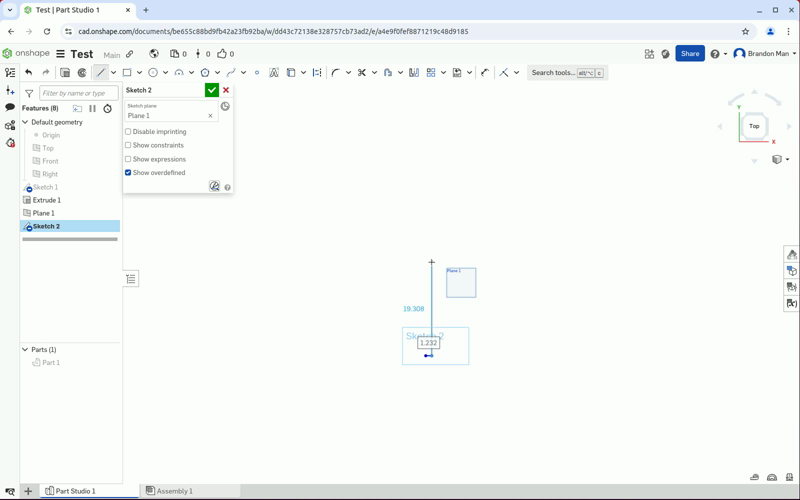
click(431, 261)
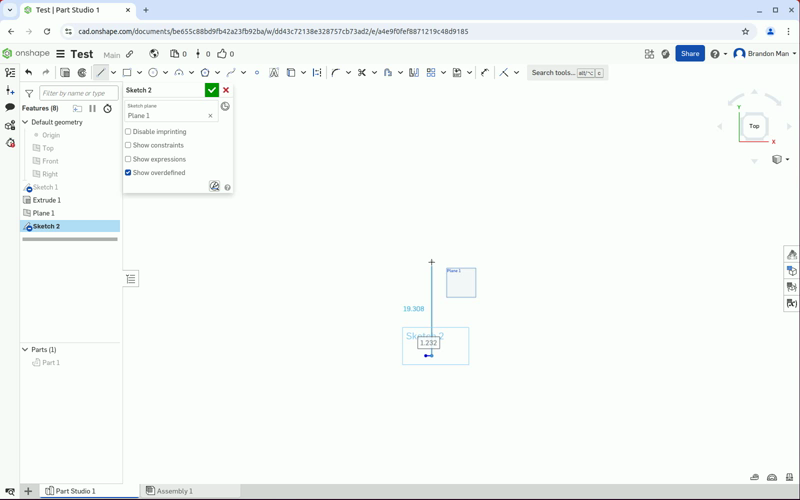
key_up(shift)
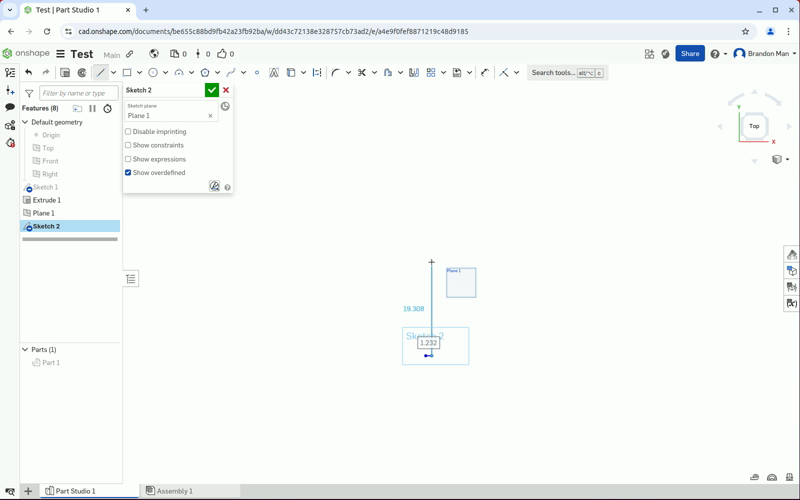
key_down(shift)
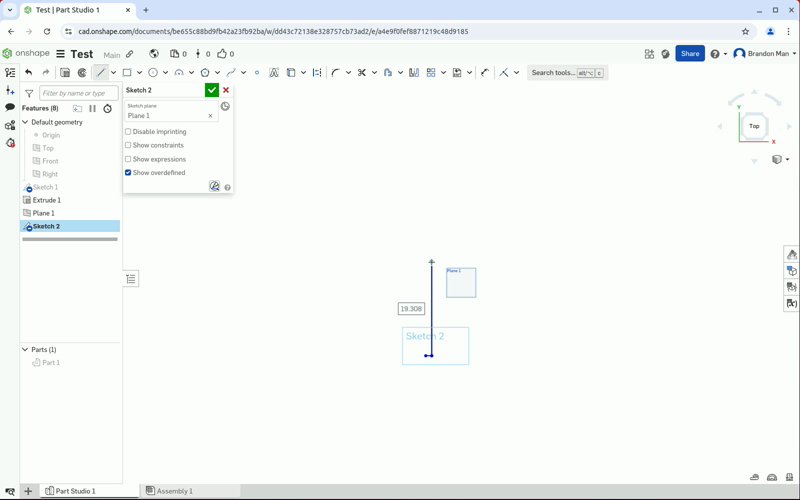
mouse_move(461, 261)
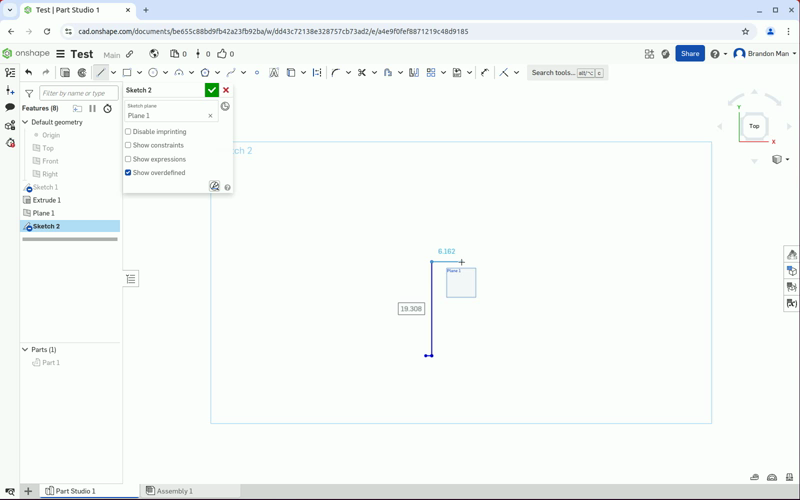
mouse_move(425, 261)
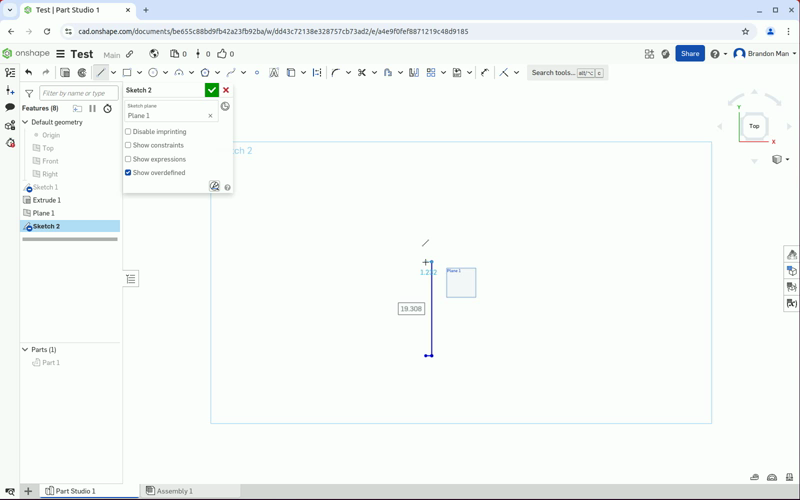
scroll(6)
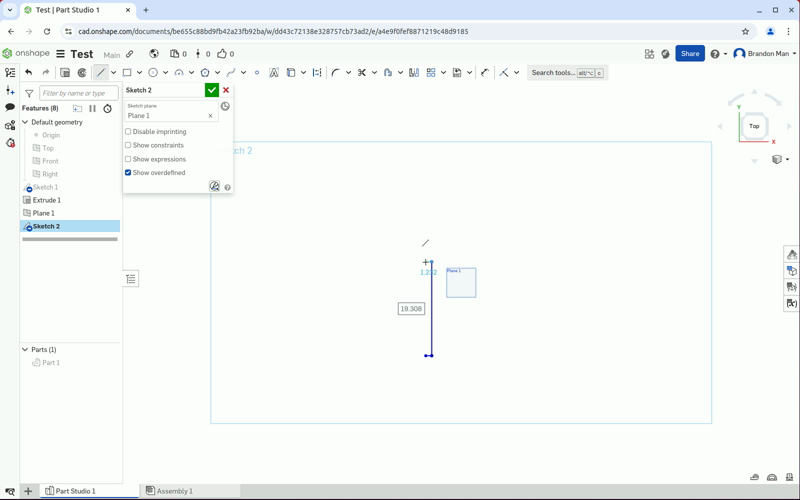
scroll(6)
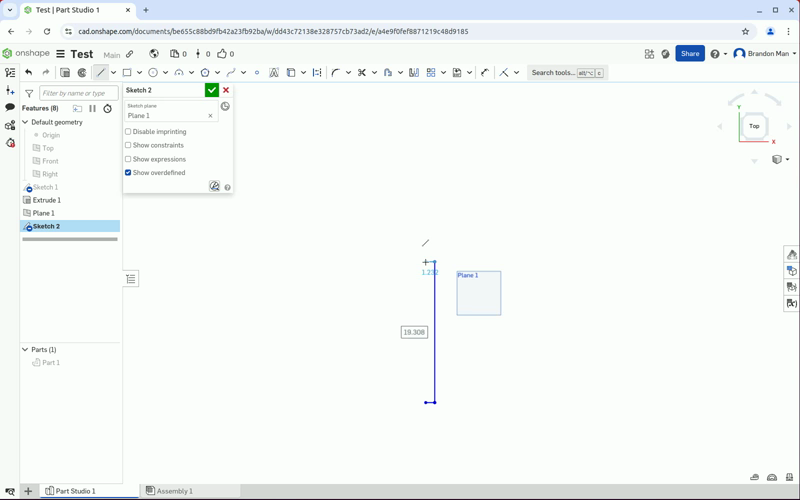
scroll(6)
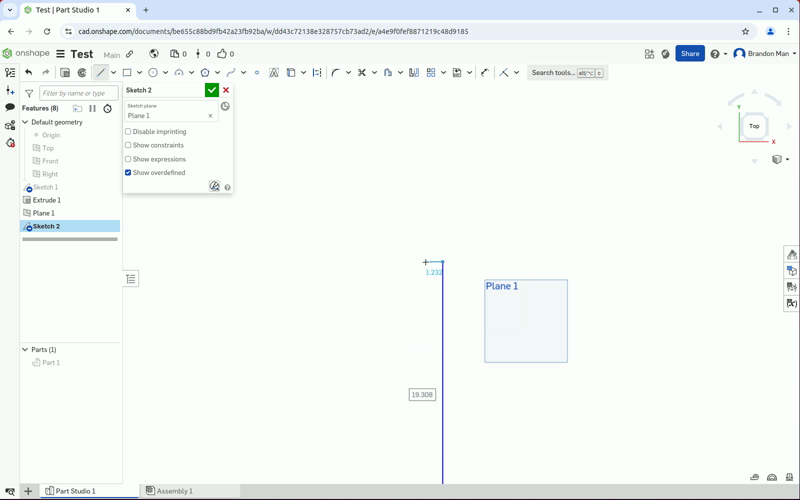
scroll(6)
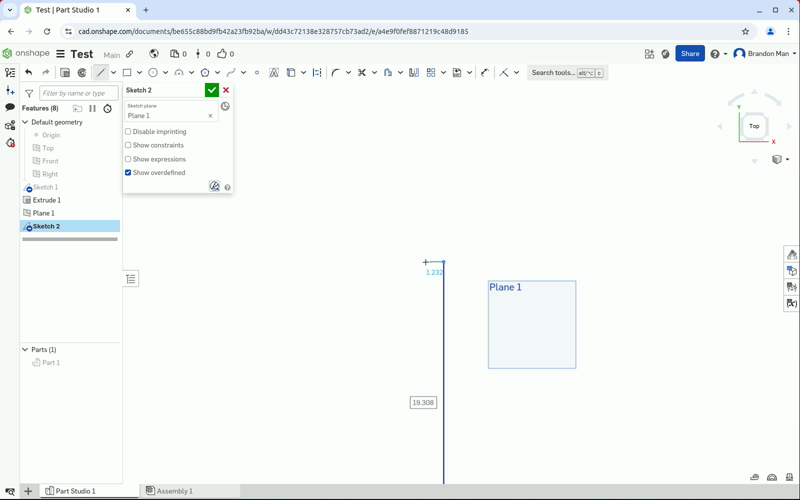
scroll(6)
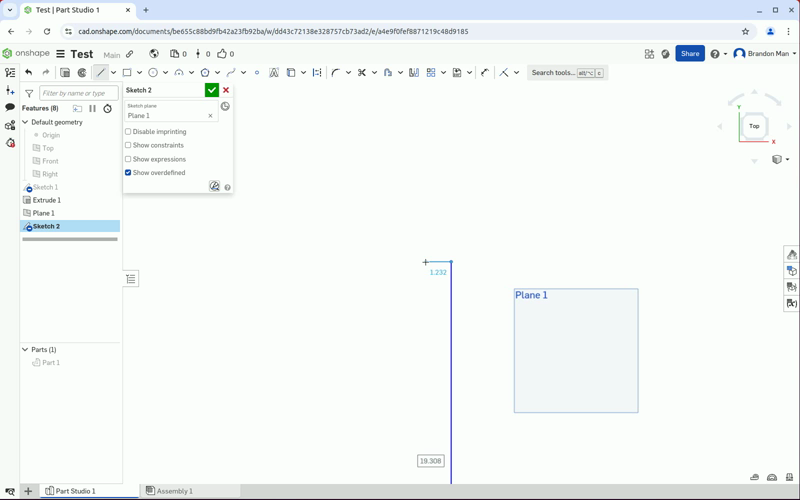
scroll(6)
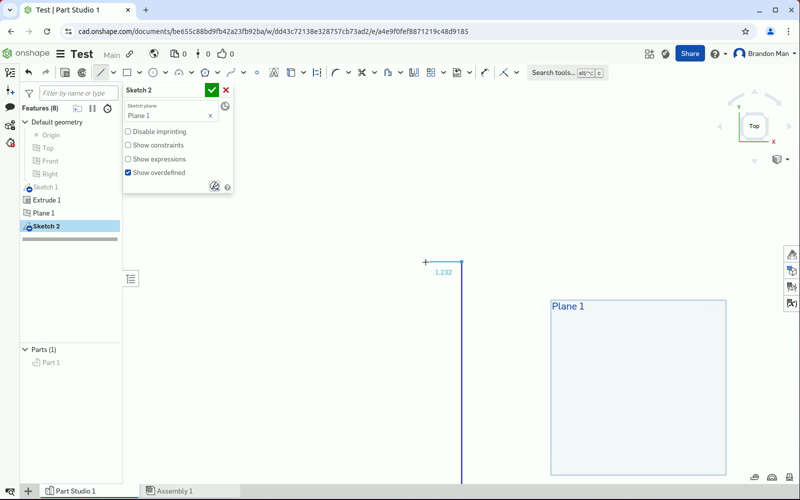
scroll(6)
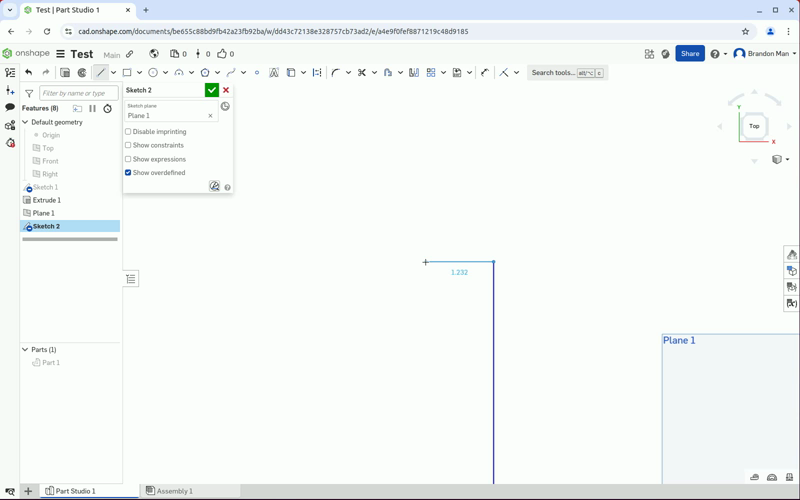
click(425, 261)
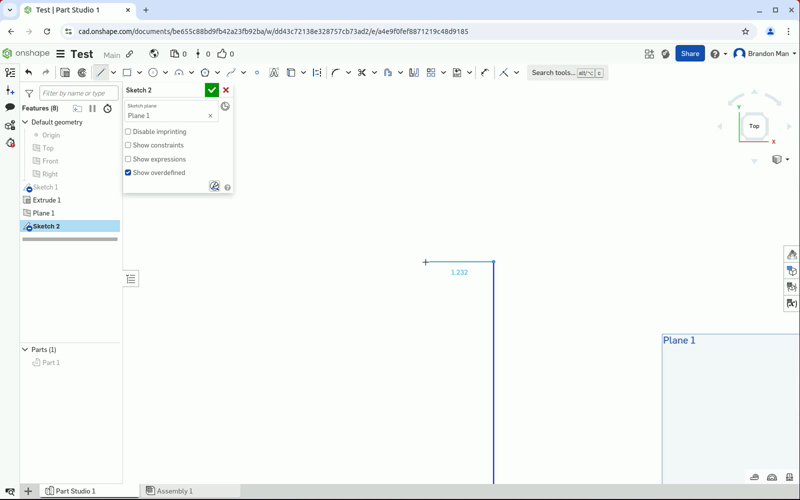
scroll(-6)
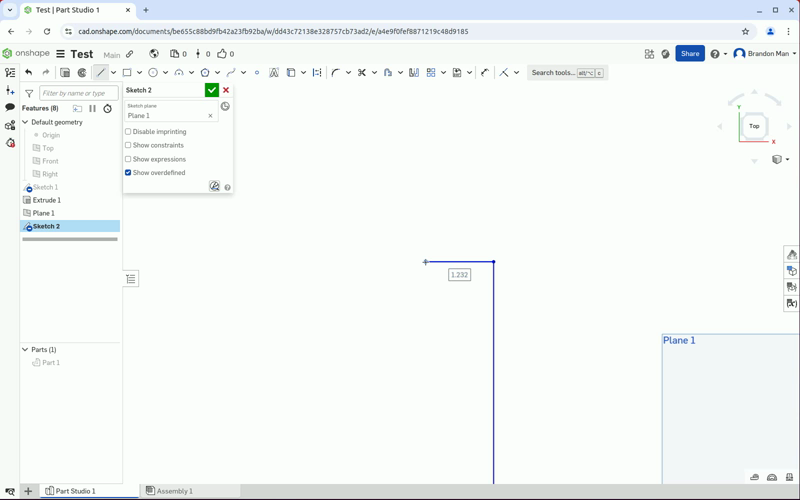
scroll(-6)
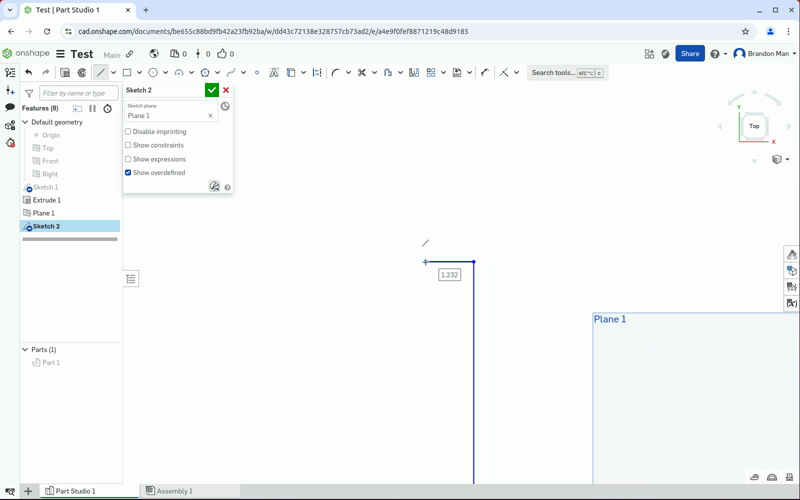
scroll(-6)
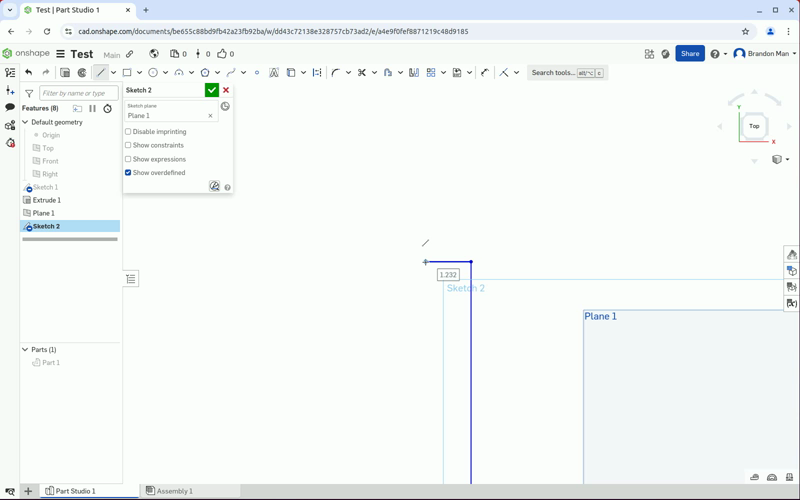
scroll(-6)
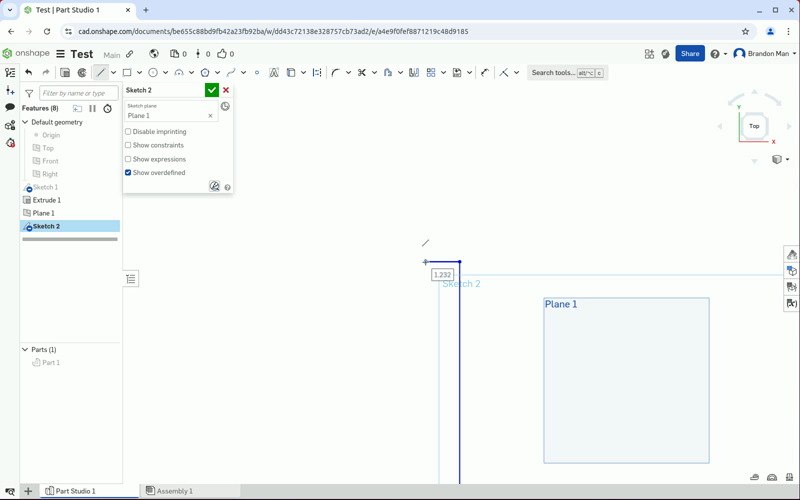
scroll(-6)
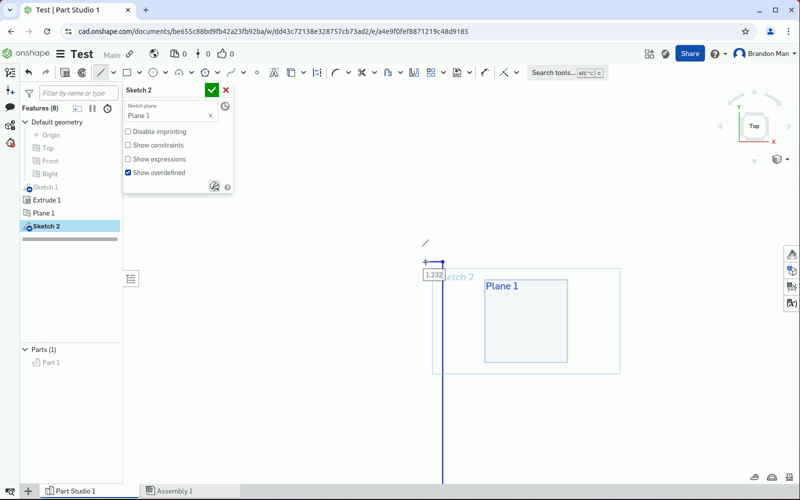
scroll(-6)
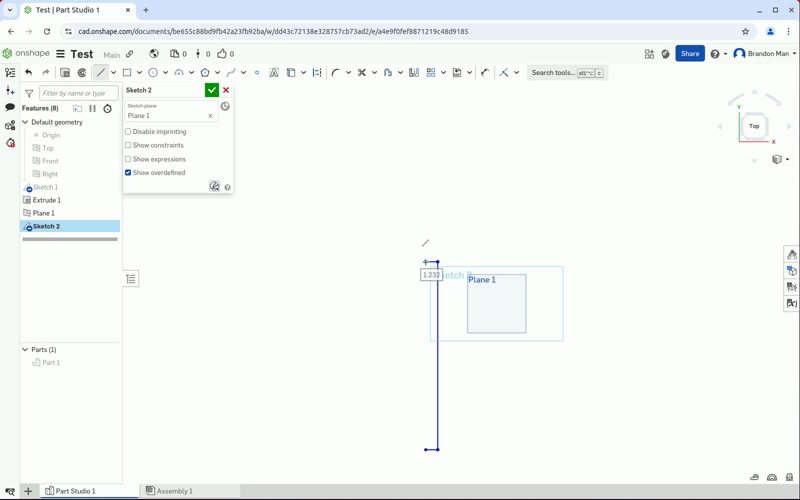
scroll(-6)
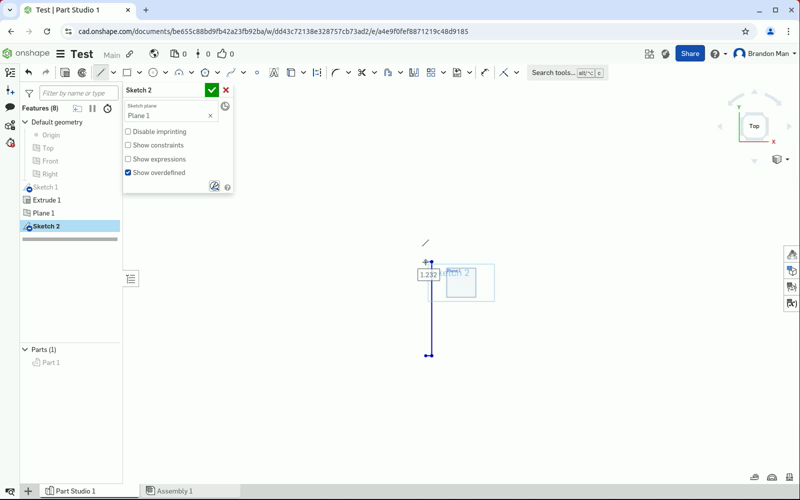
key_up(shift)
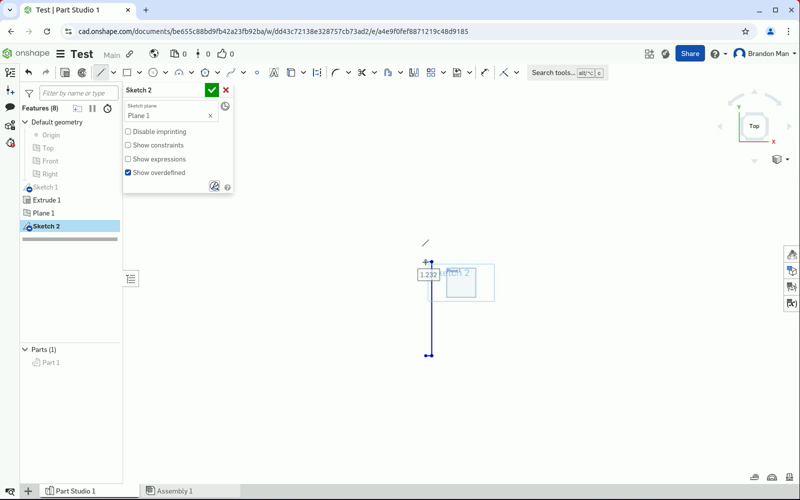
key_down(shift)
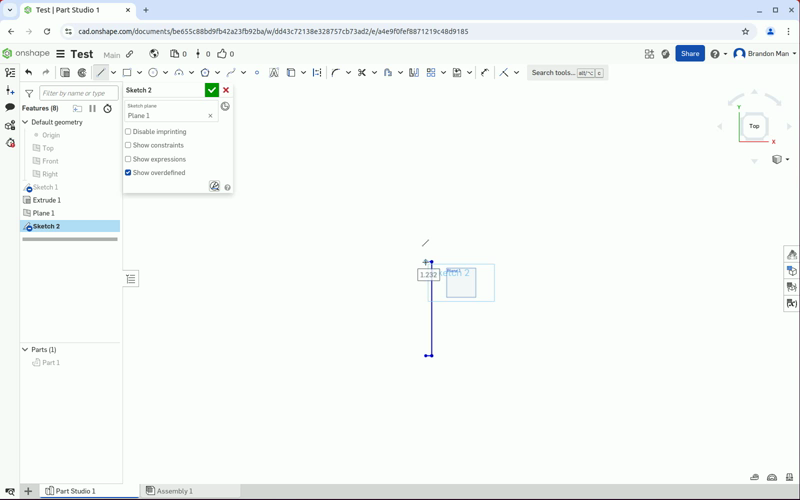
mouse_move(425, 355)
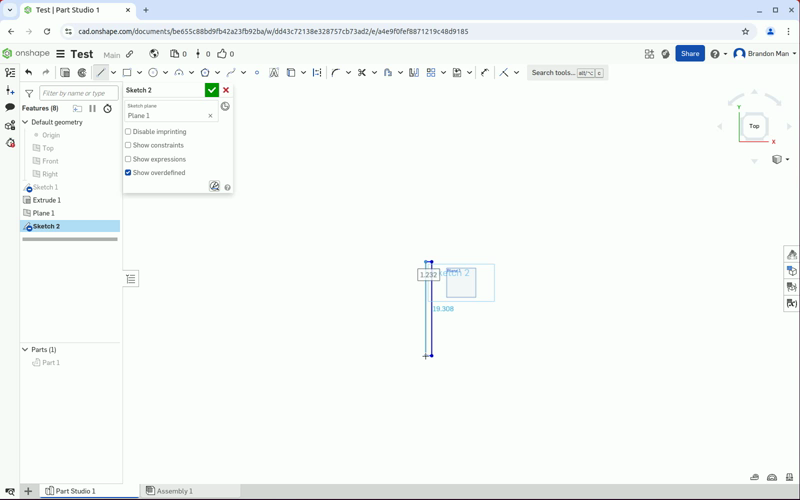
key_up(shift)
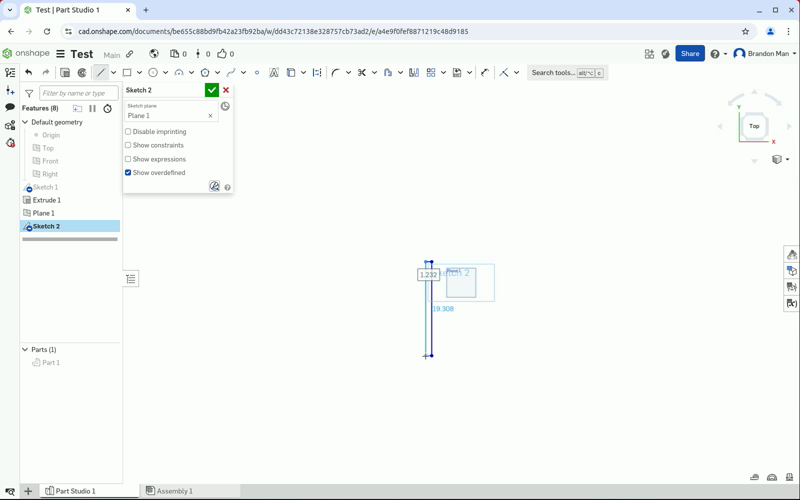
click(425, 355)
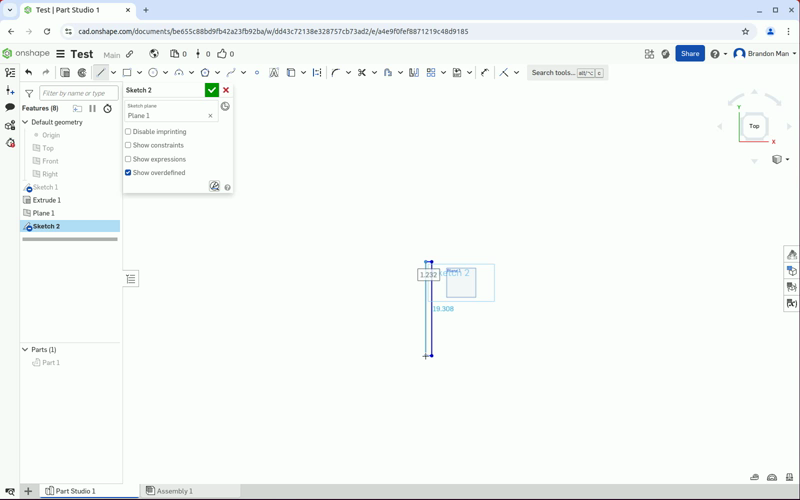
key(esc)
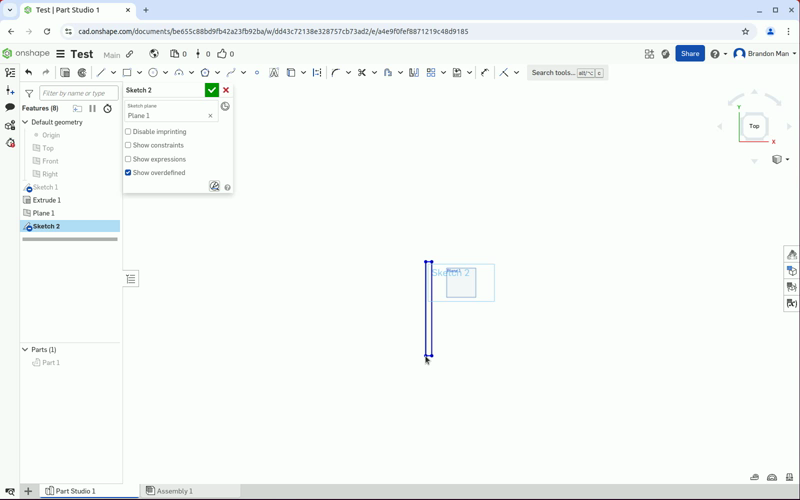
mouse_move(428, 312)
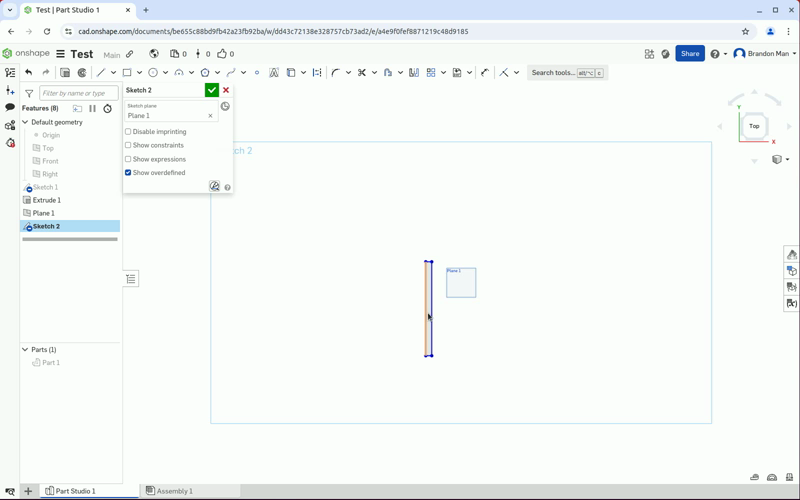
scroll(6)
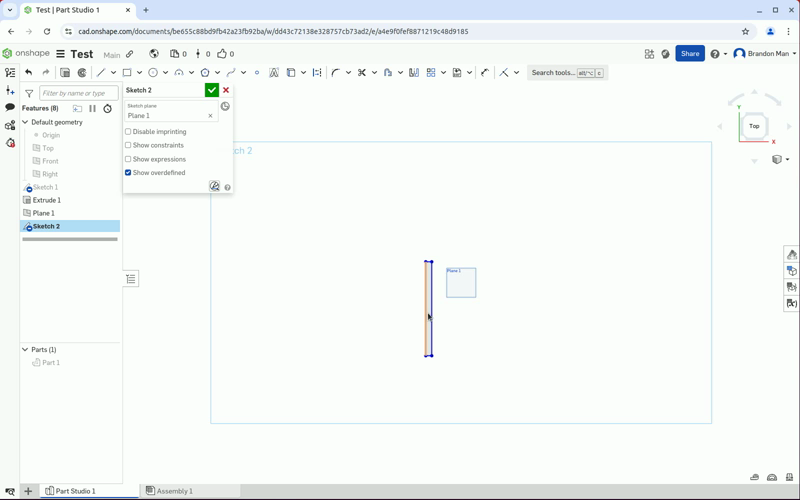
scroll(6)
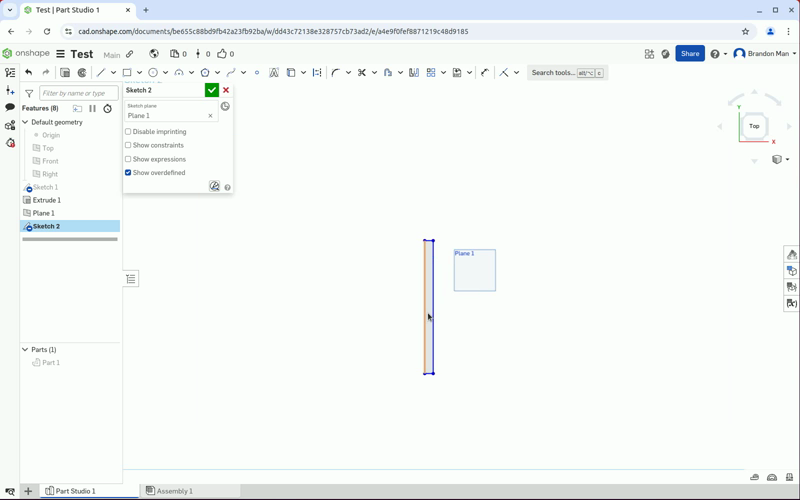
scroll(6)
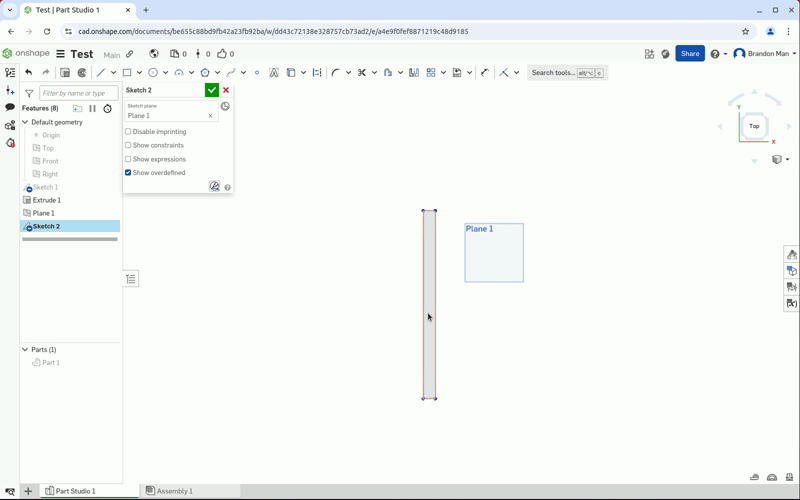
scroll(6)
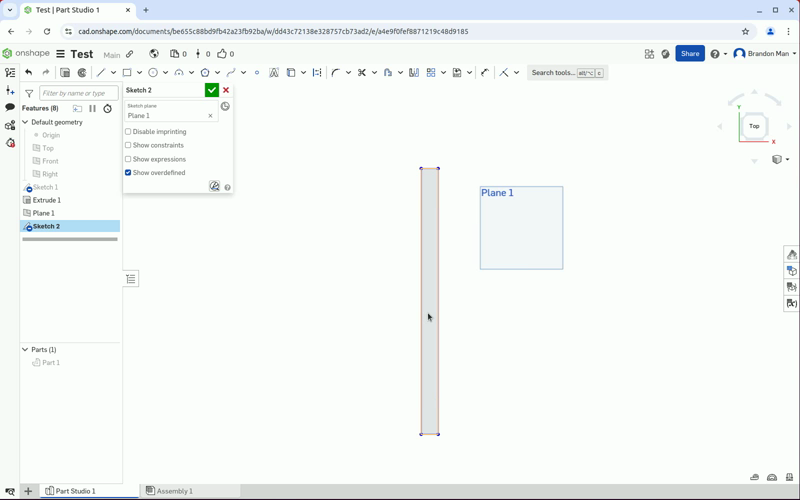
scroll(6)
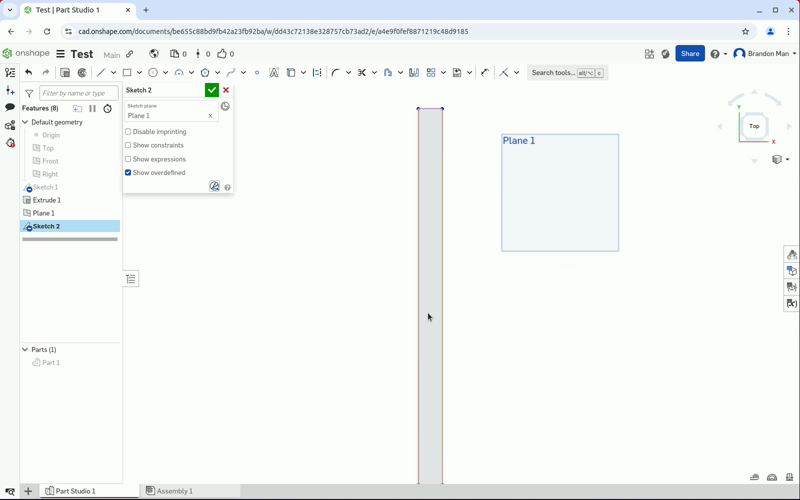
scroll(6)
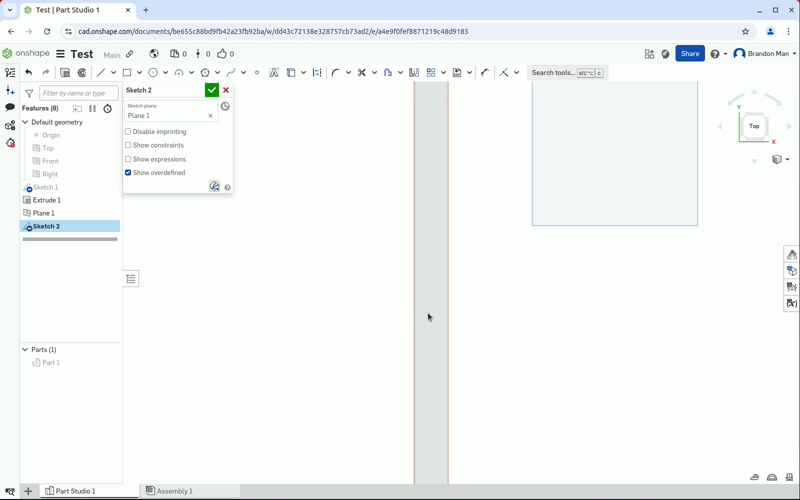
scroll(6)
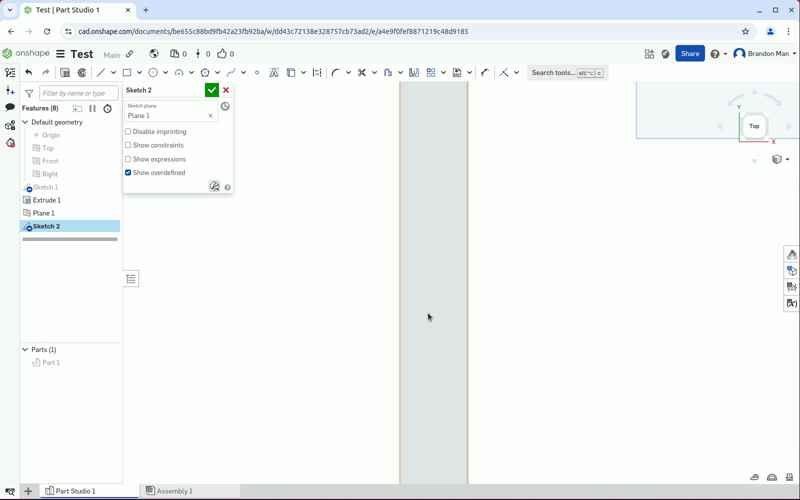
click(428, 312)
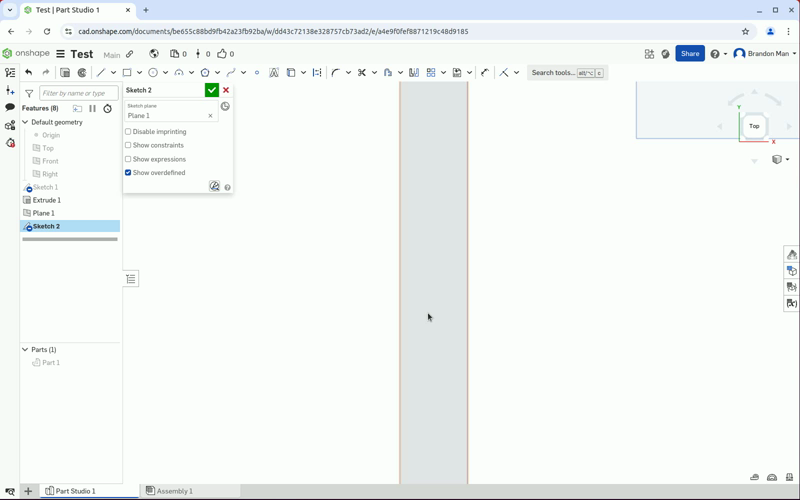
scroll(-6)
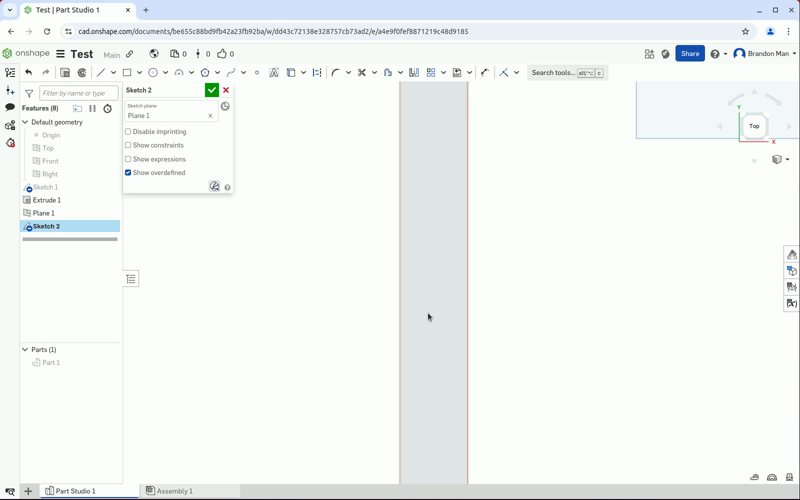
scroll(-6)
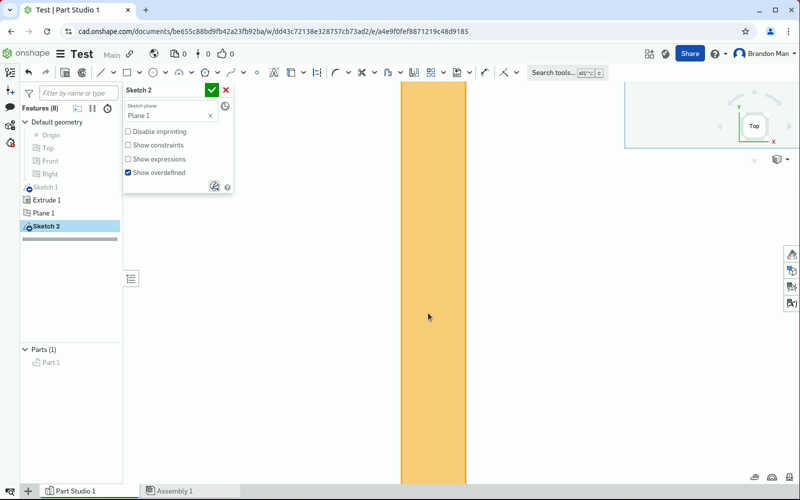
scroll(-6)
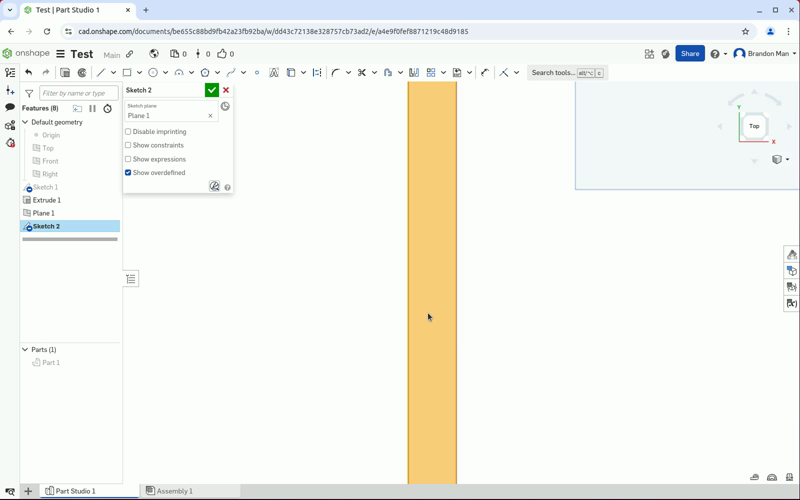
scroll(-6)
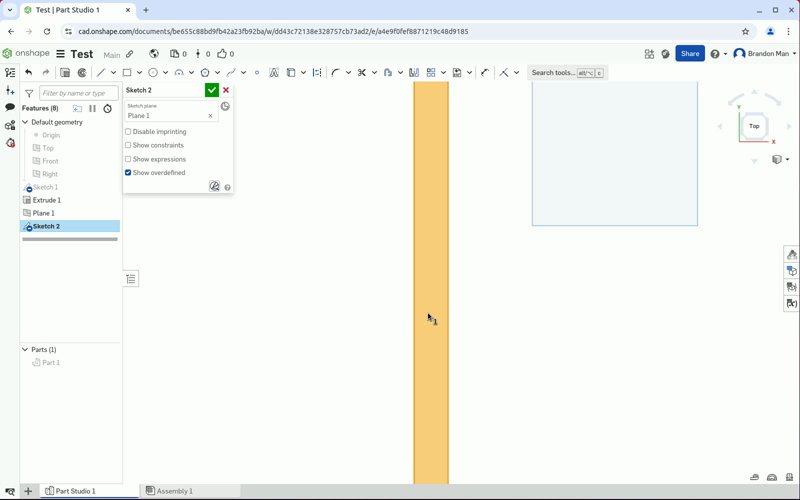
scroll(-6)
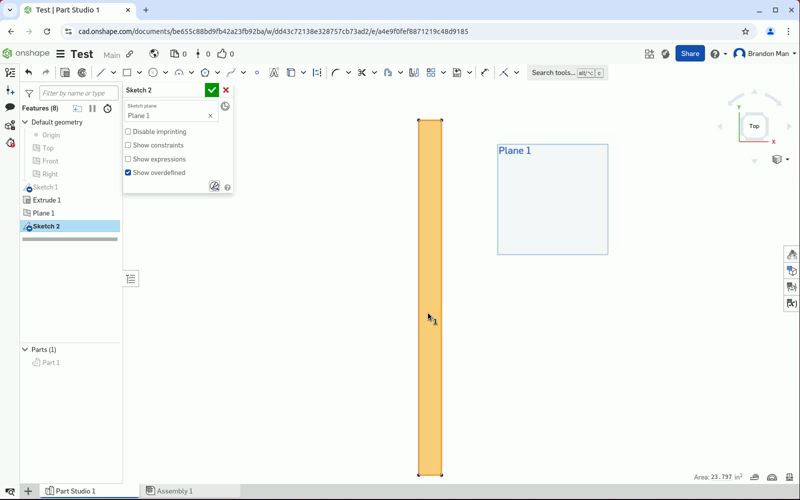
scroll(-6)
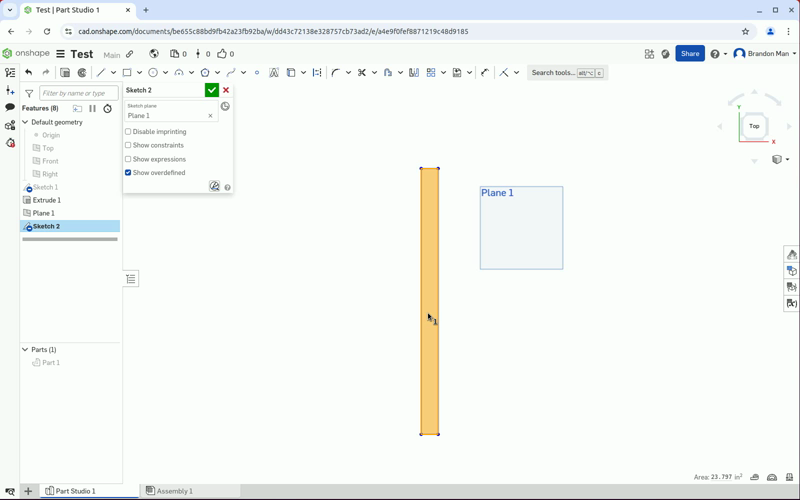
scroll(-6)
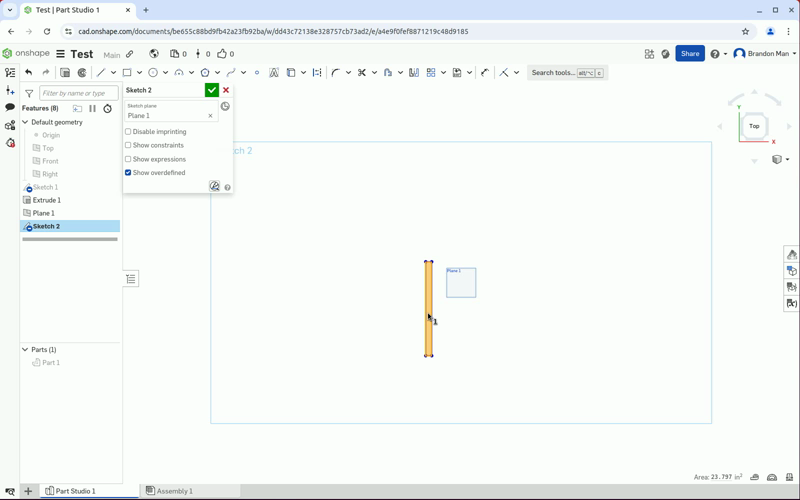
mouse_move(73, 352)
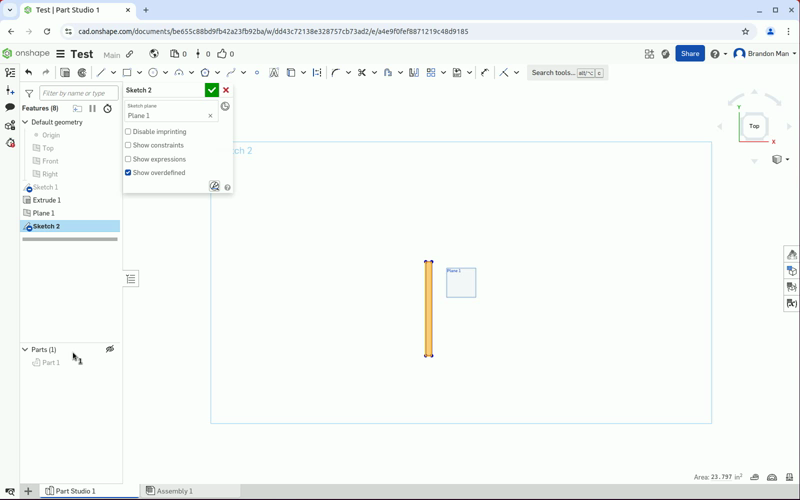
key(shift+y)
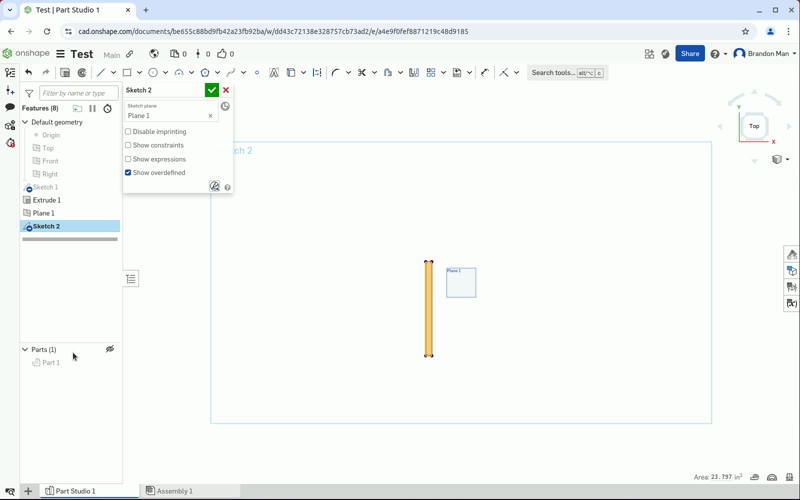
key(shift+e)
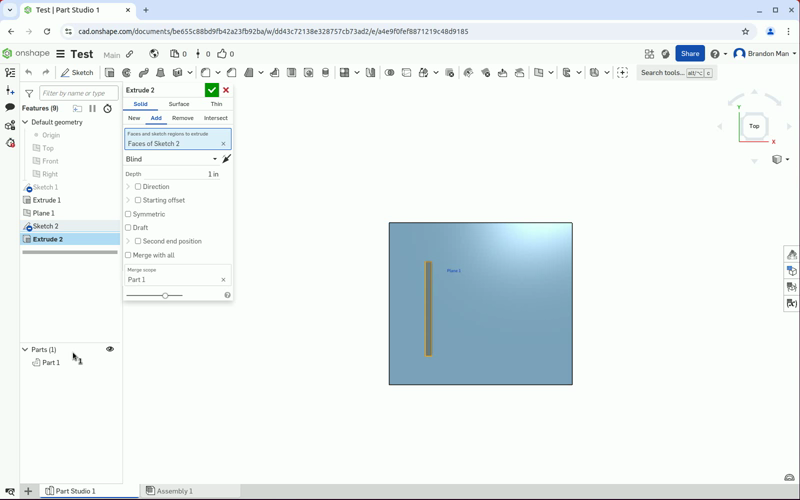
mouse_move(143, 106)
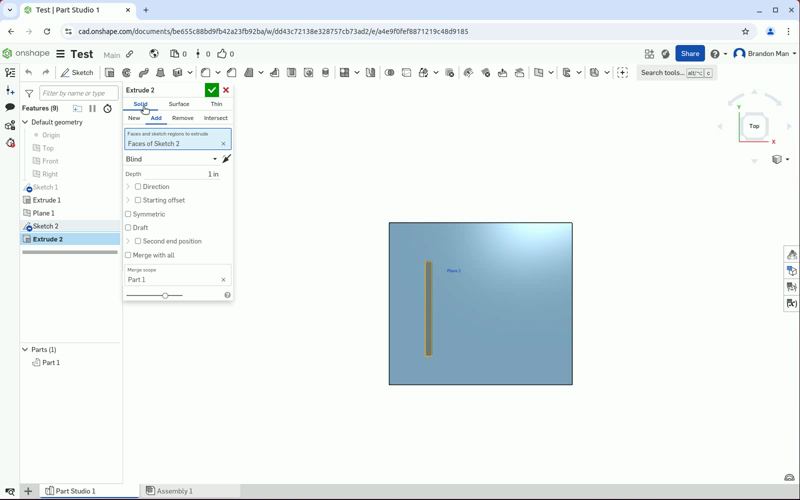
click(143, 106)
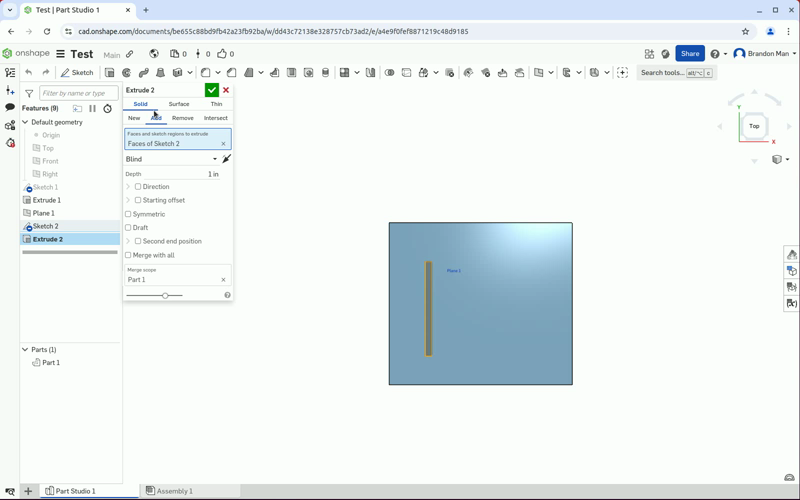
mouse_move(186, 120)
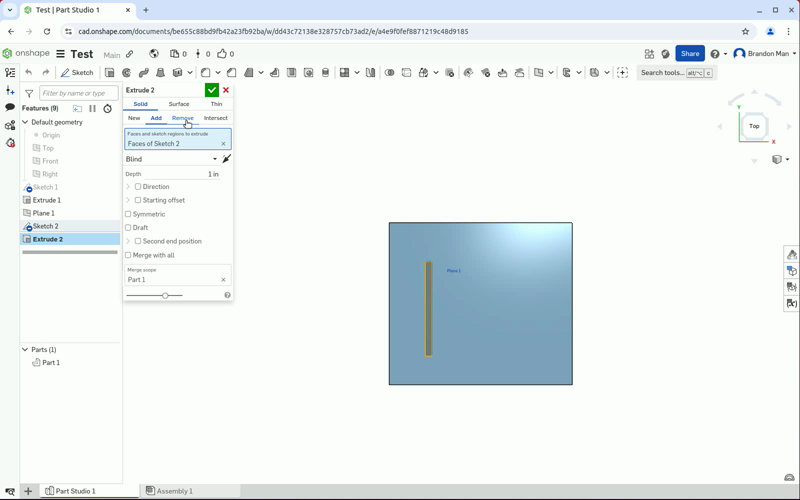
click(186, 120)
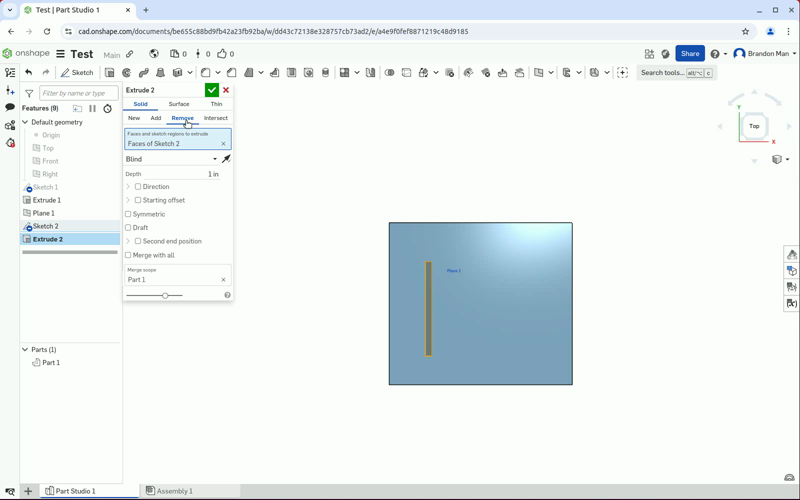
key(tab, 4)
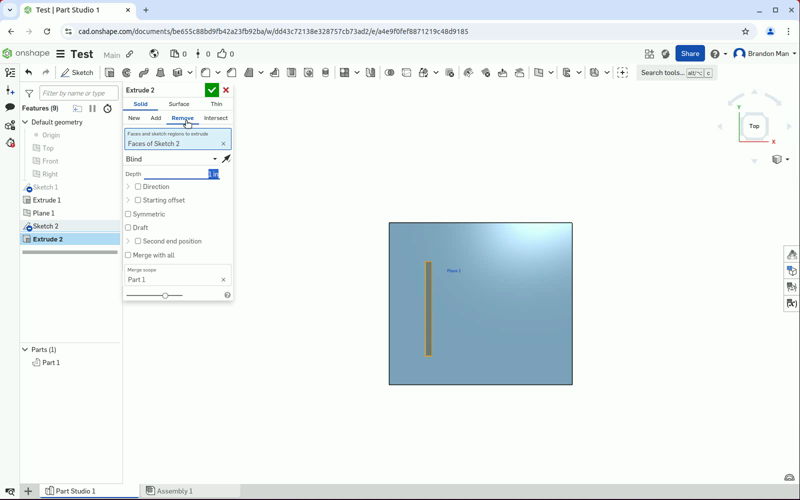
text(16.85)
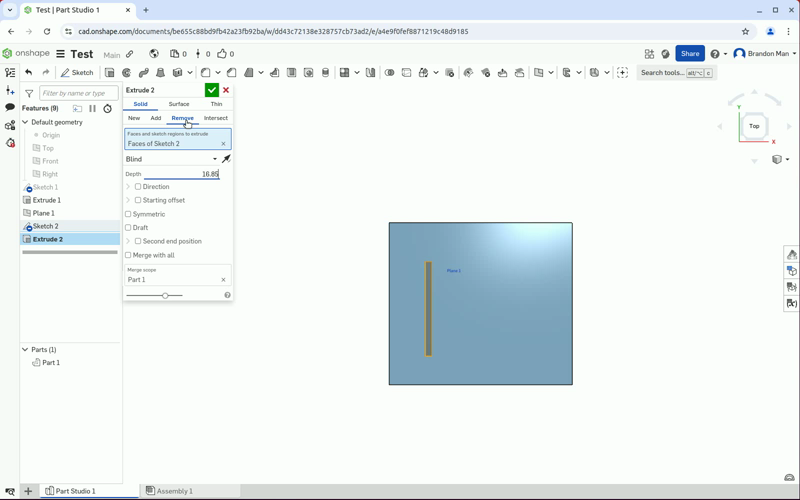
key(tab, 6)
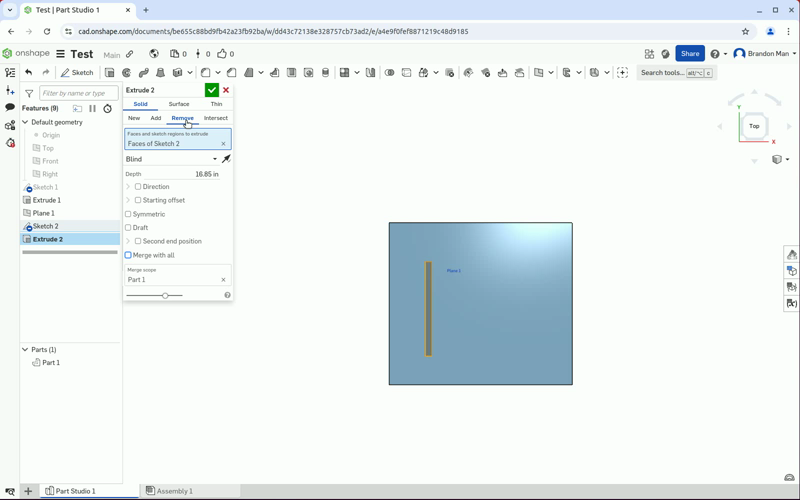
key(space)
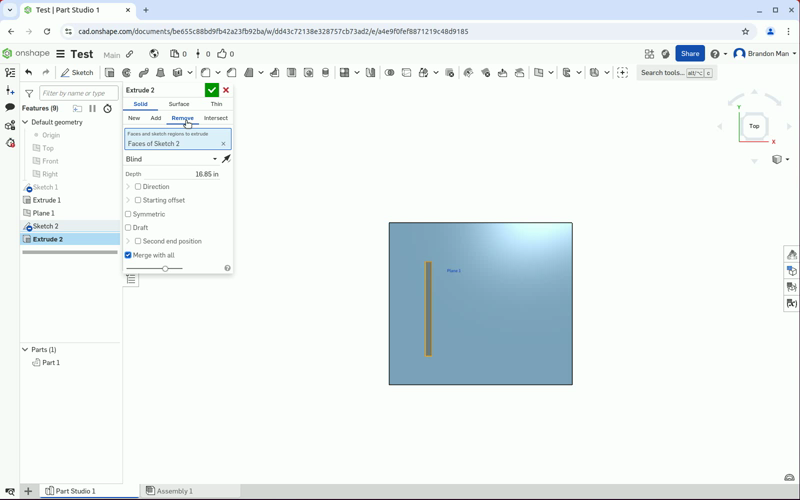
key(enter)
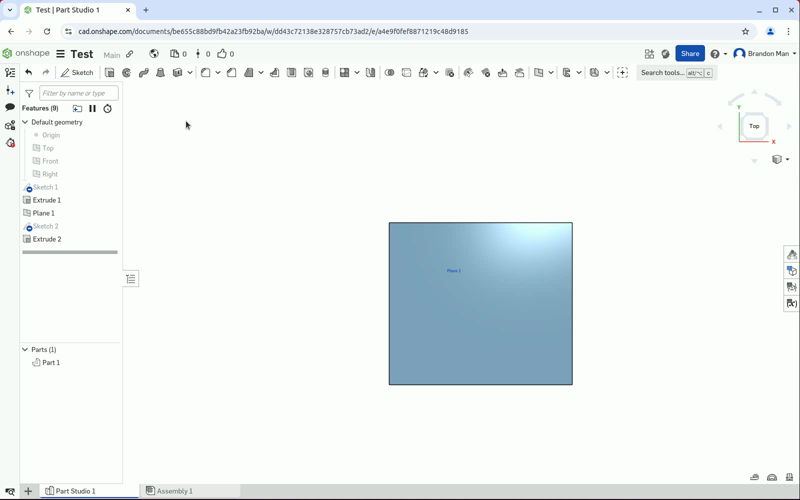
key(shift+h)
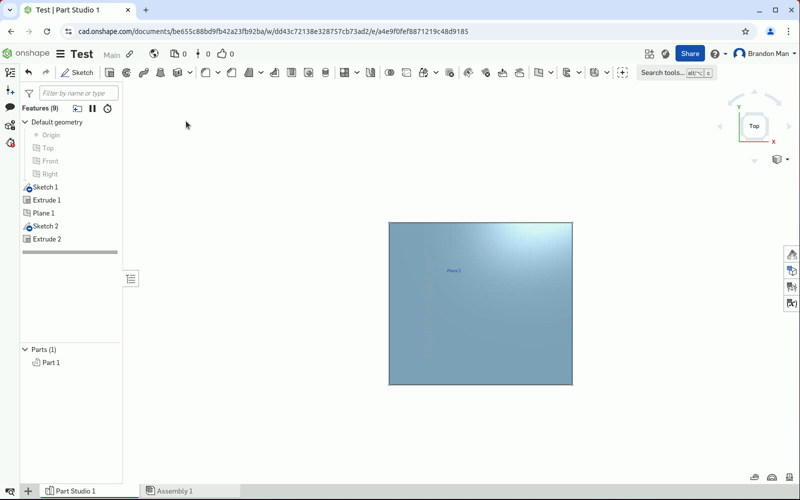
key(shift+h)
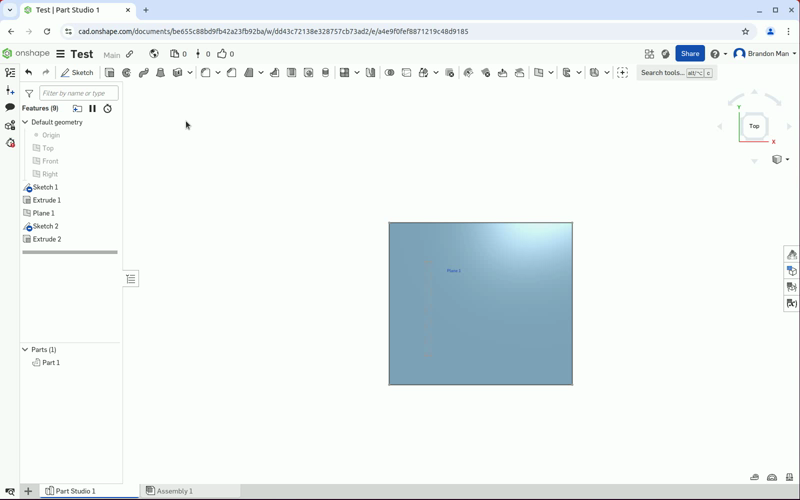
key(shift+7)
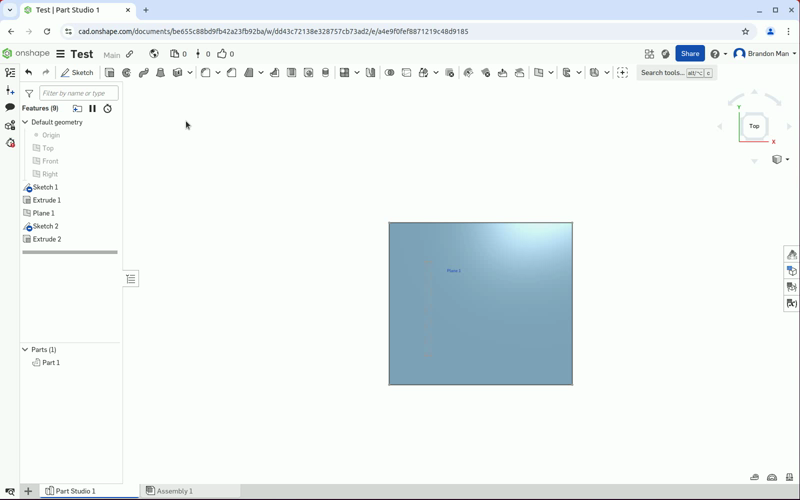
key(up, 3)
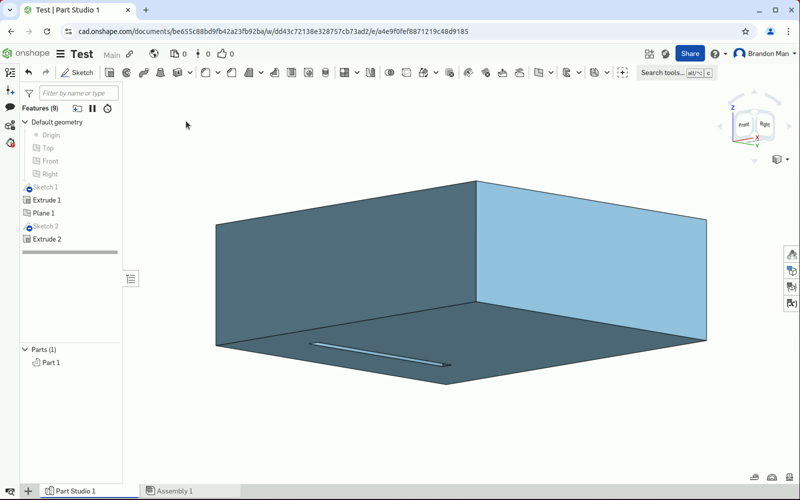
key(left, 3)
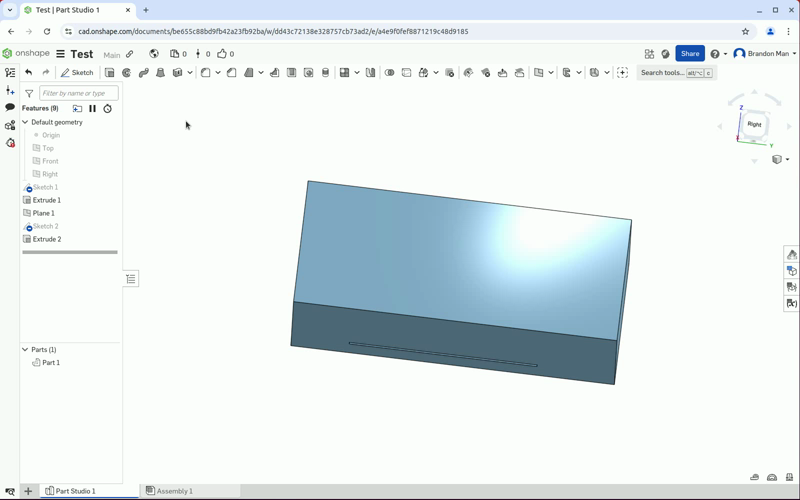
key(right, 3)
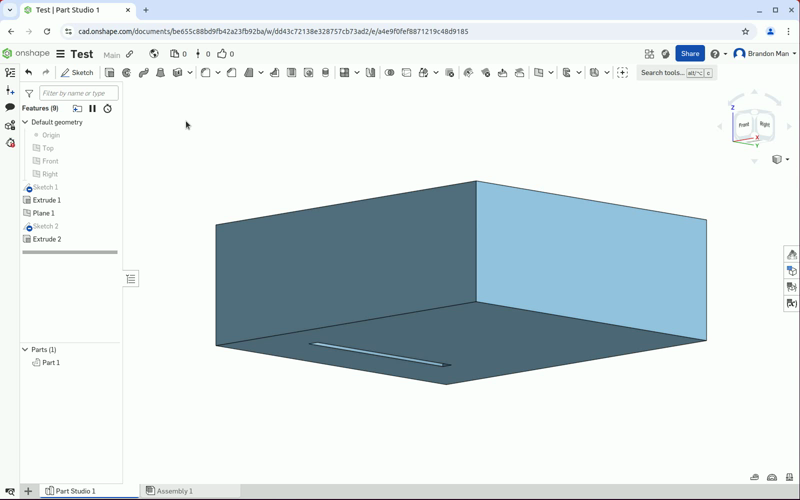
key(down, 3)
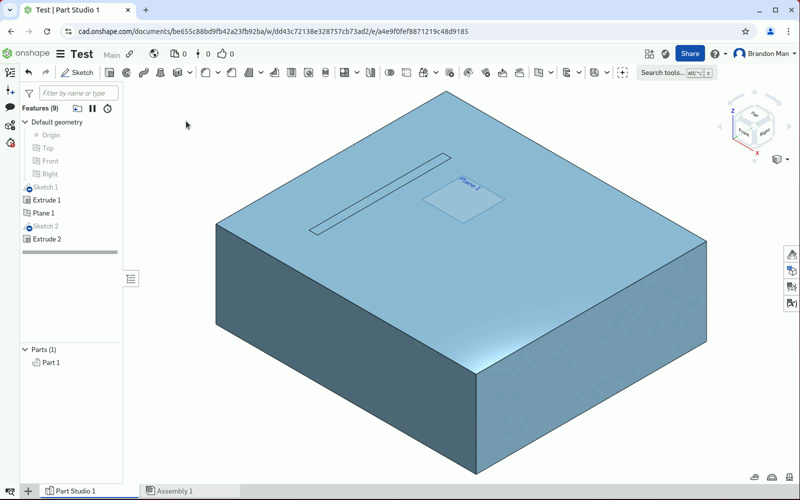
mouse_move(73, 189)
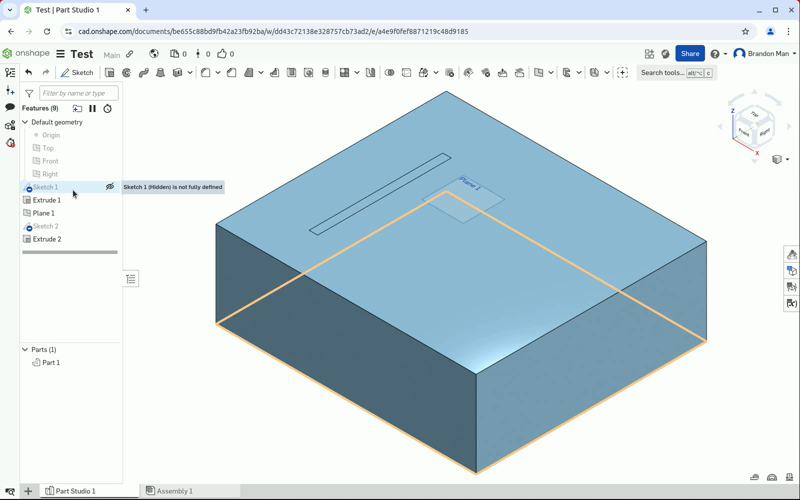
click(73, 189)